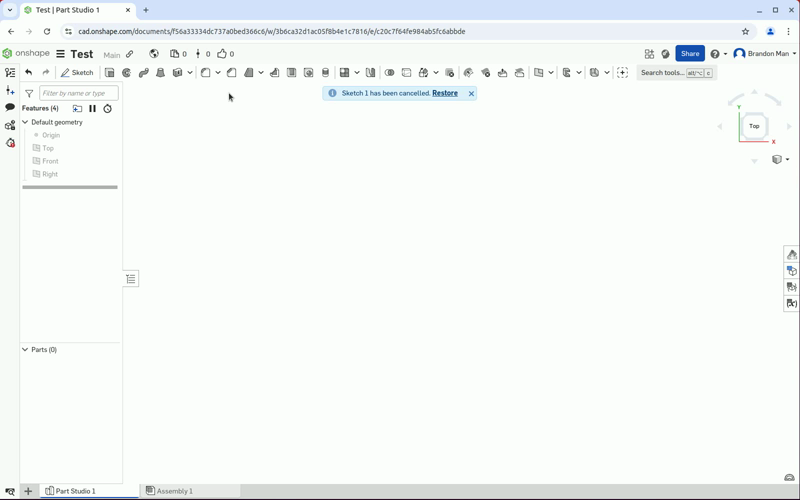
key(shift+h)
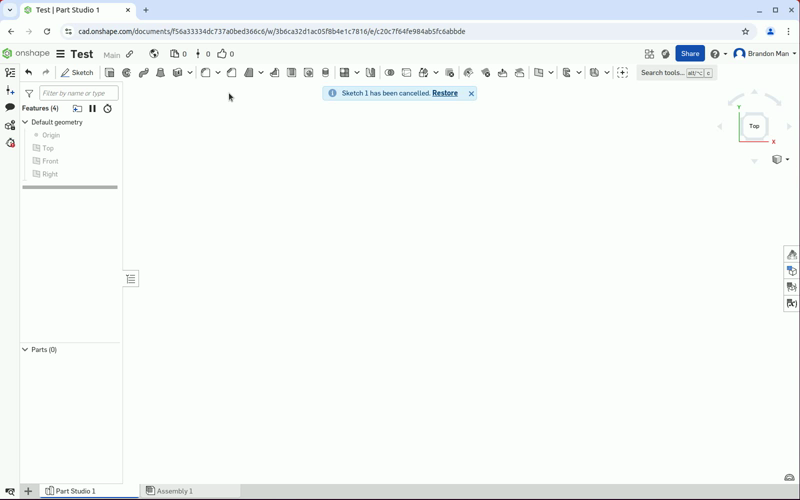
key(shift+s)
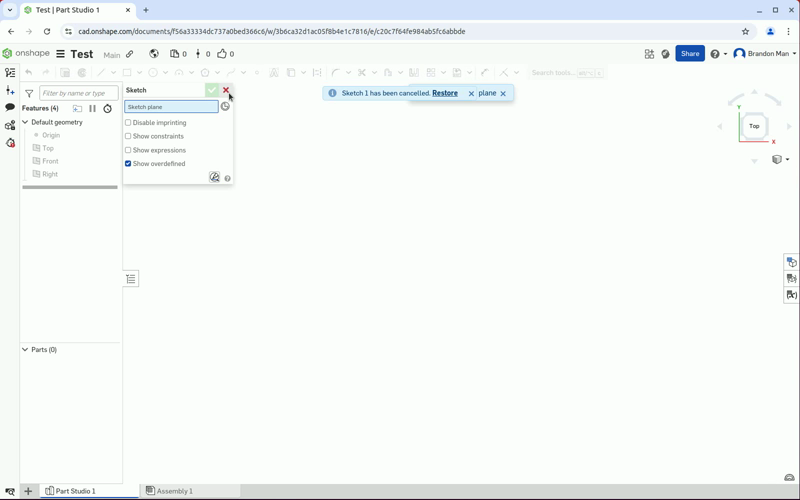
mouse_move(73, 150)
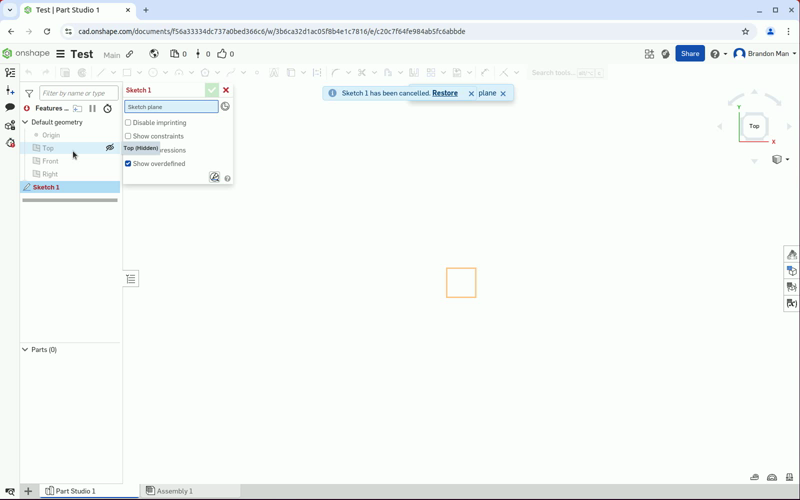
click(73, 150)
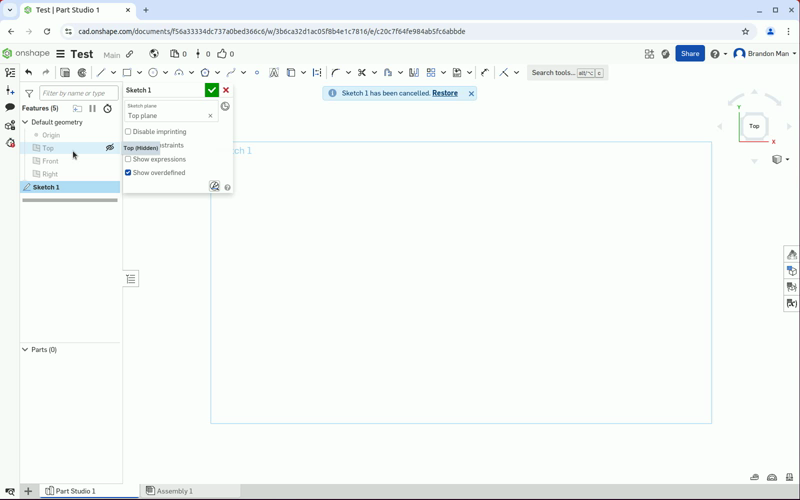
mouse_move(73, 352)
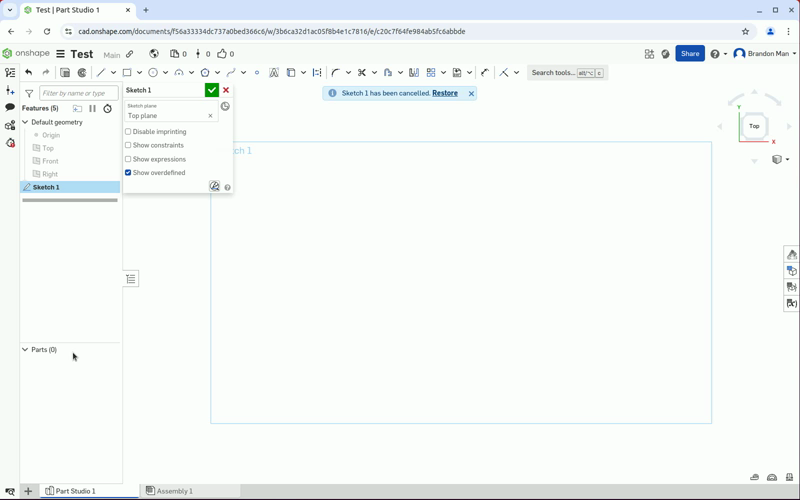
key(y)
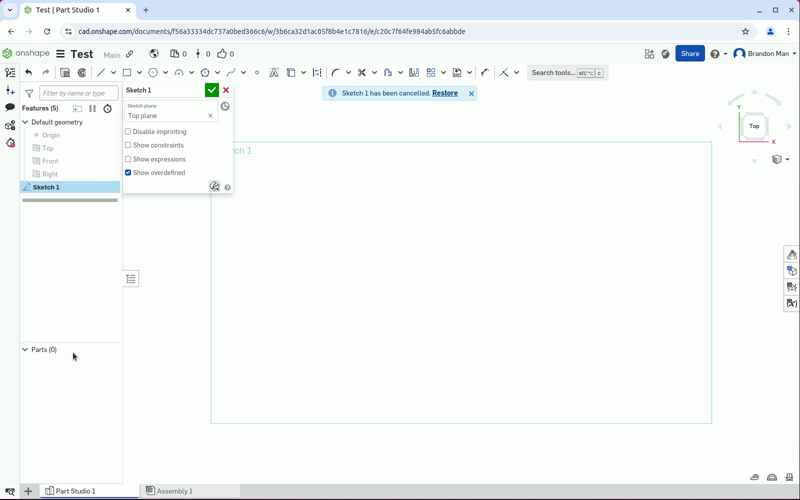
key(l)
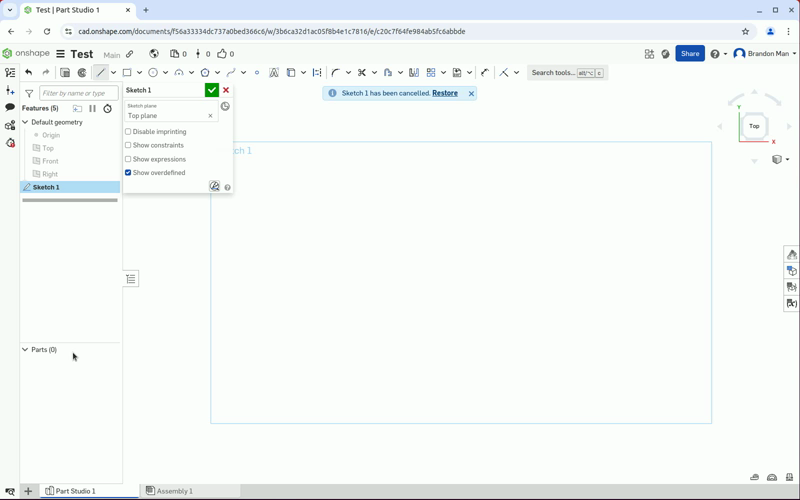
key_down(shift)
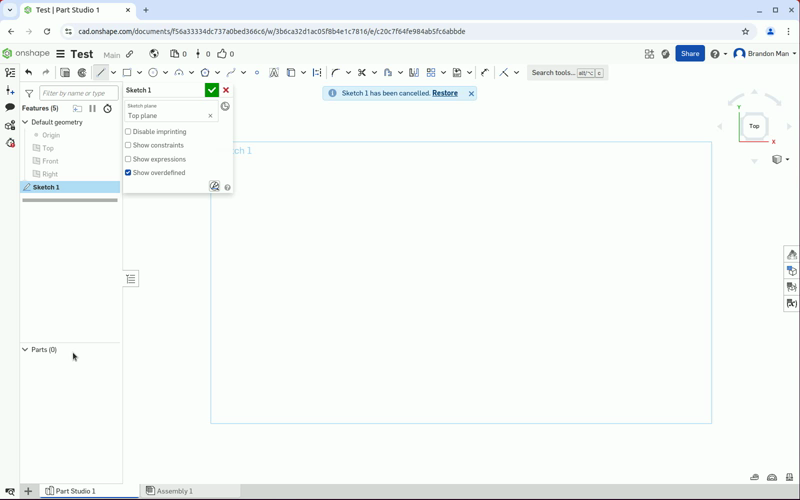
mouse_move(489, 327)
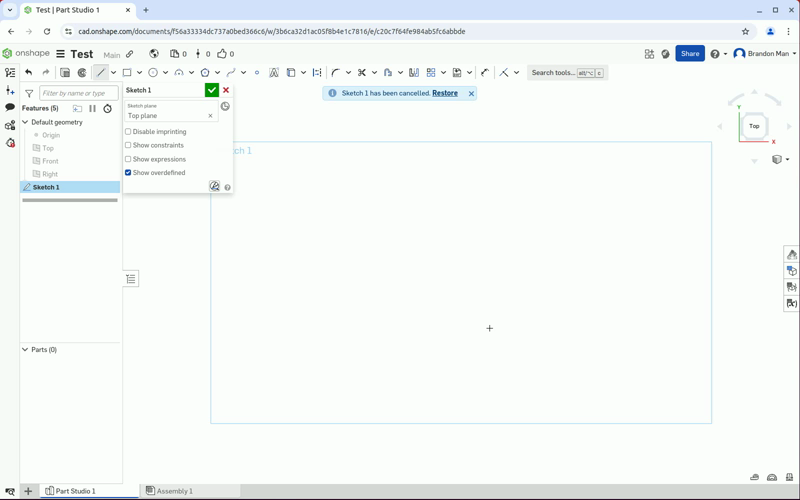
click(489, 327)
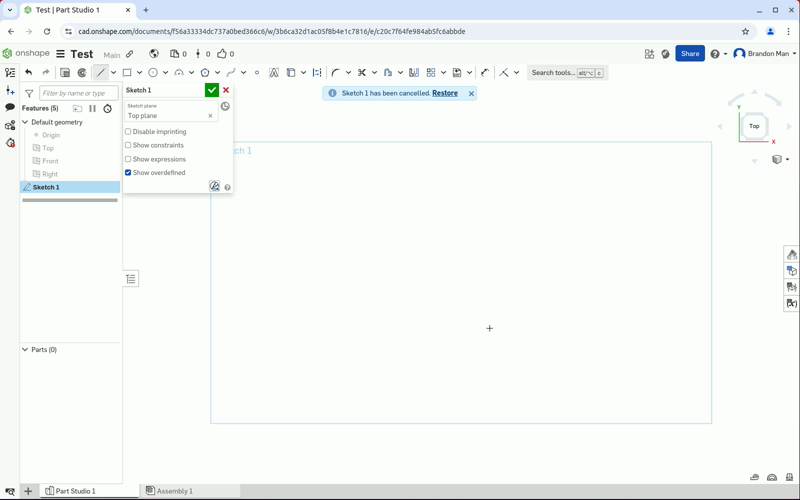
key_up(shift)
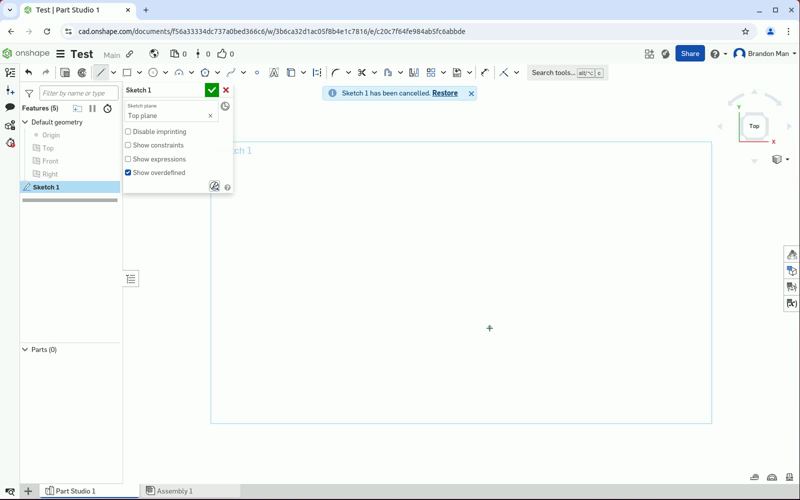
key_down(shift)
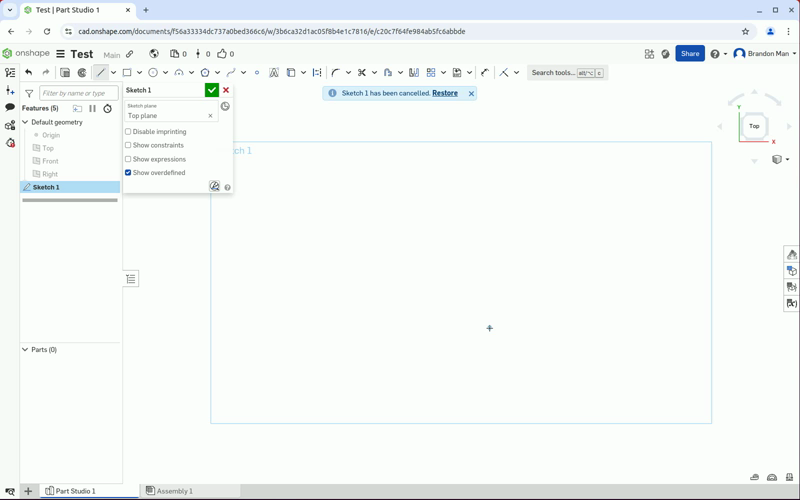
mouse_move(573, 327)
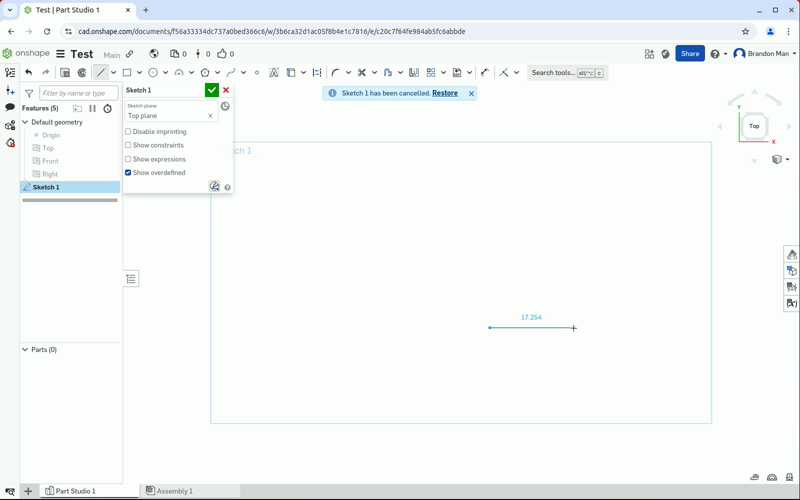
click(573, 327)
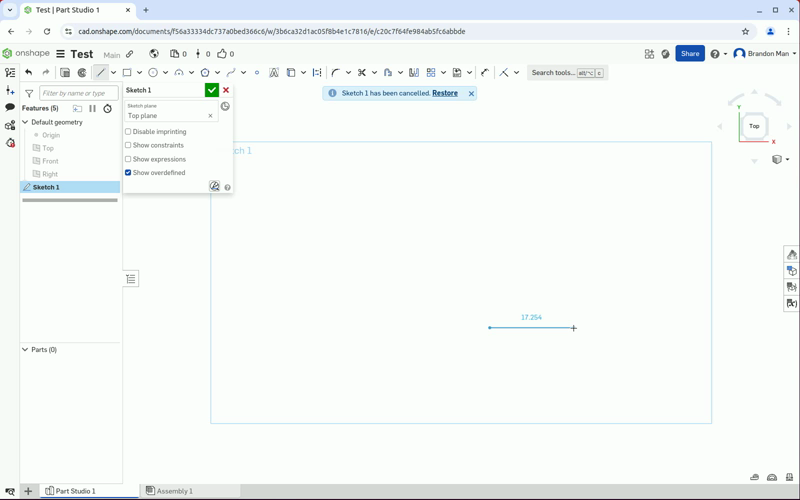
key_up(shift)
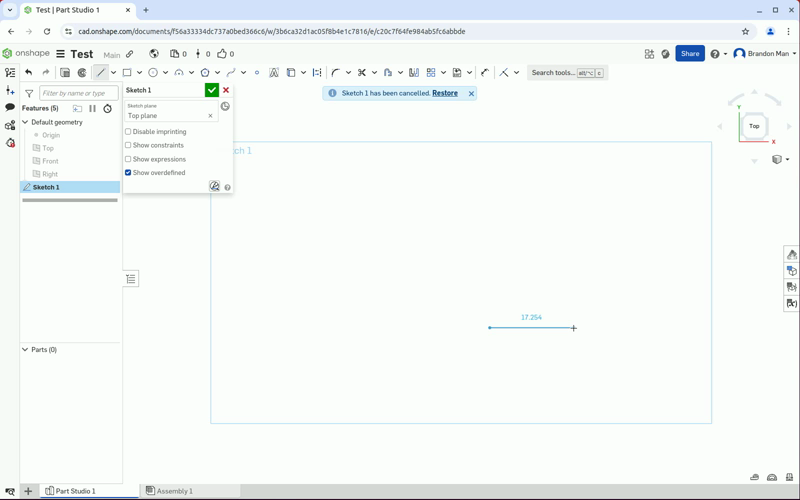
key_down(shift)
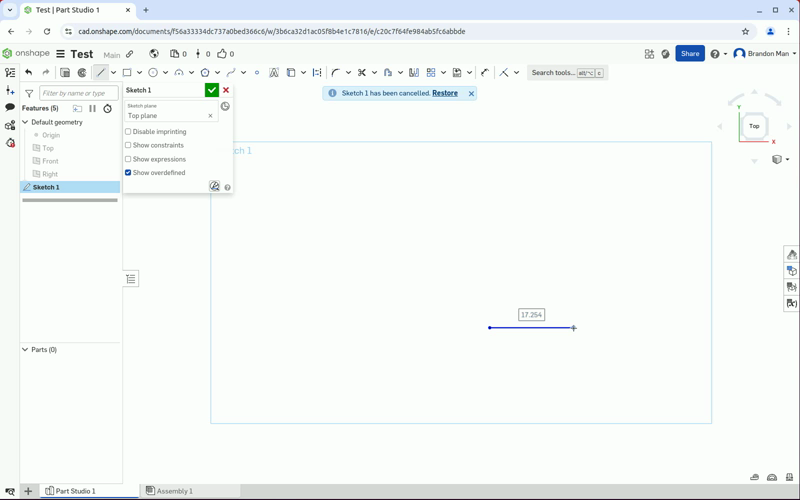
mouse_move(589, 327)
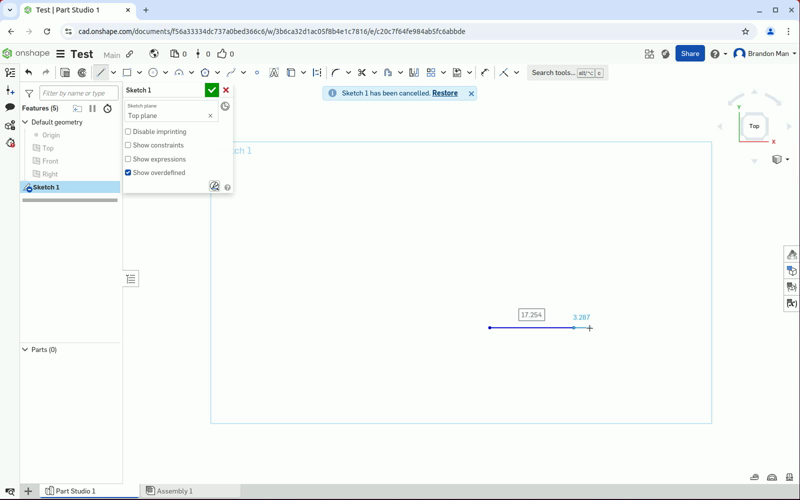
mouse_move(573, 306)
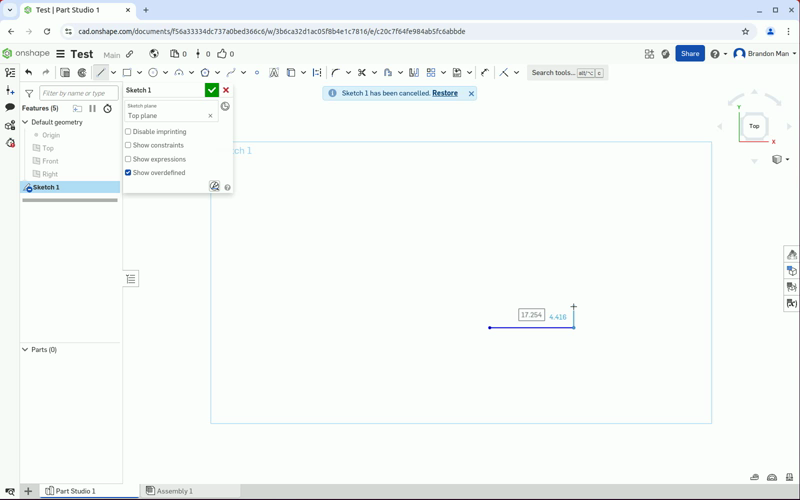
click(573, 306)
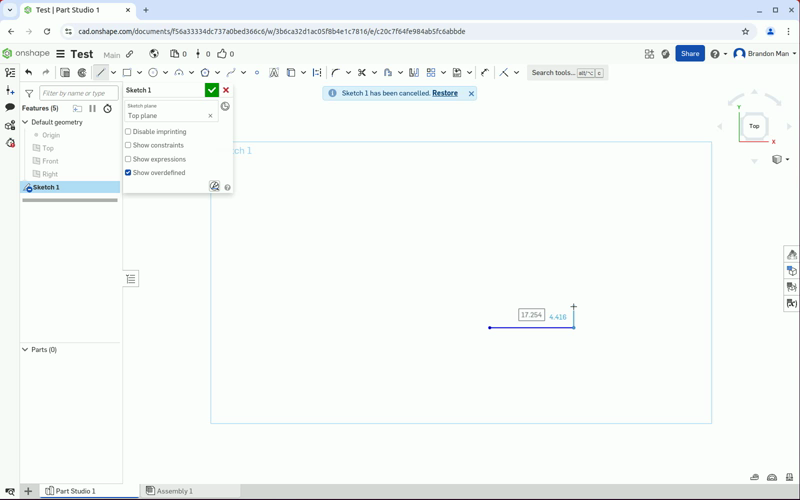
key_up(shift)
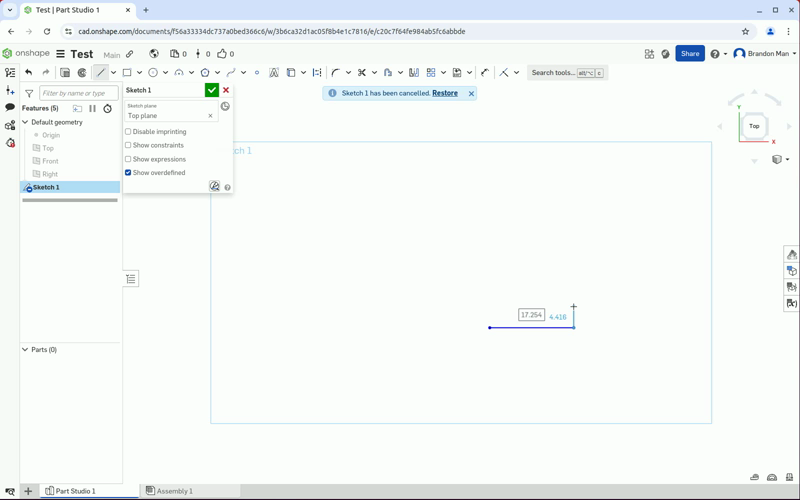
key_down(shift)
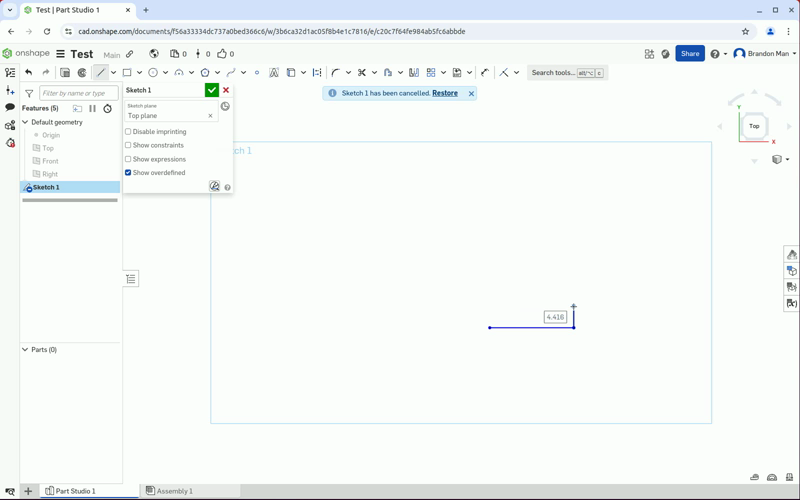
mouse_move(489, 306)
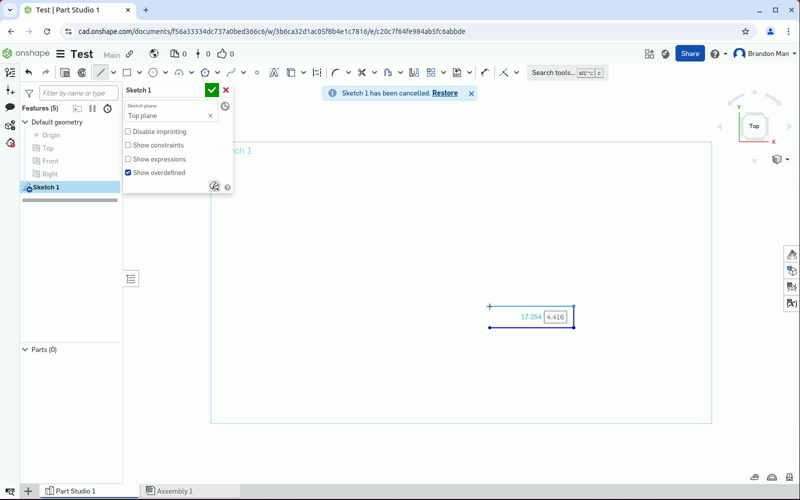
click(489, 306)
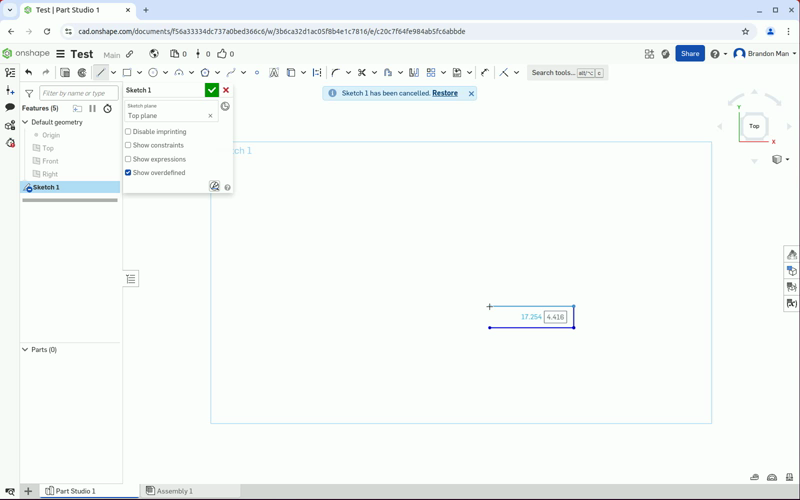
key_up(shift)
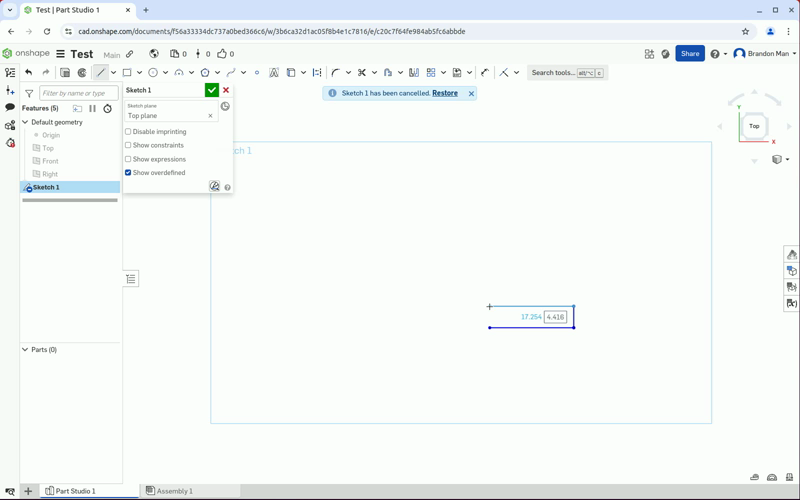
mouse_move(519, 306)
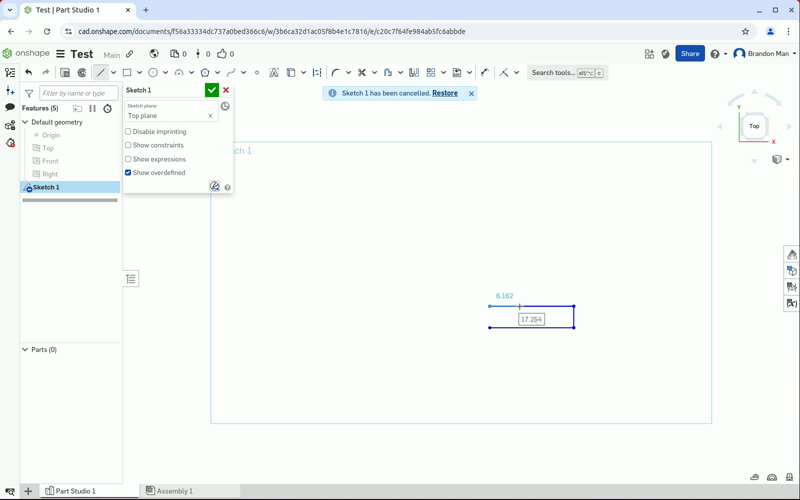
key_down(shift)
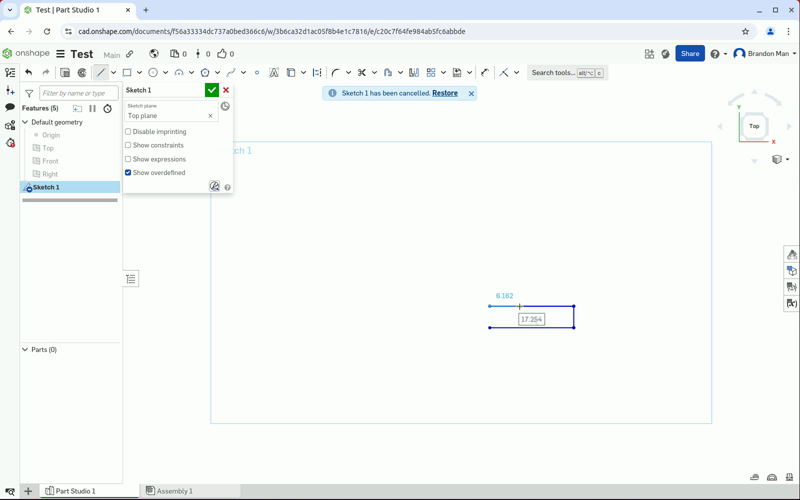
mouse_move(489, 327)
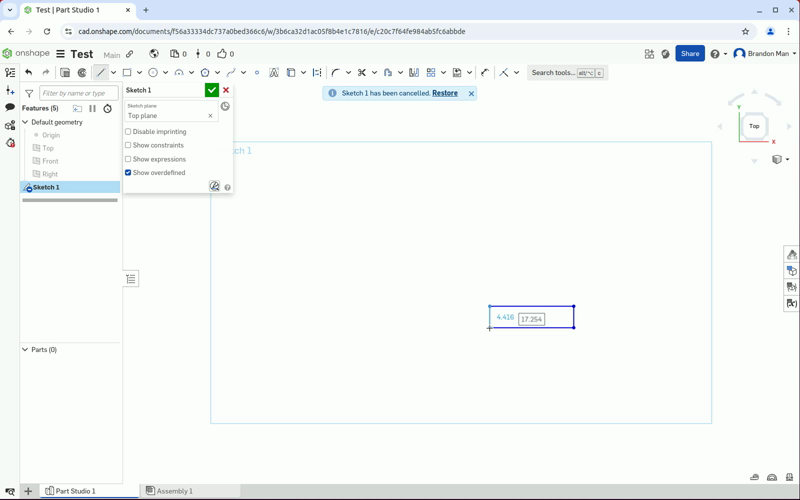
key_up(shift)
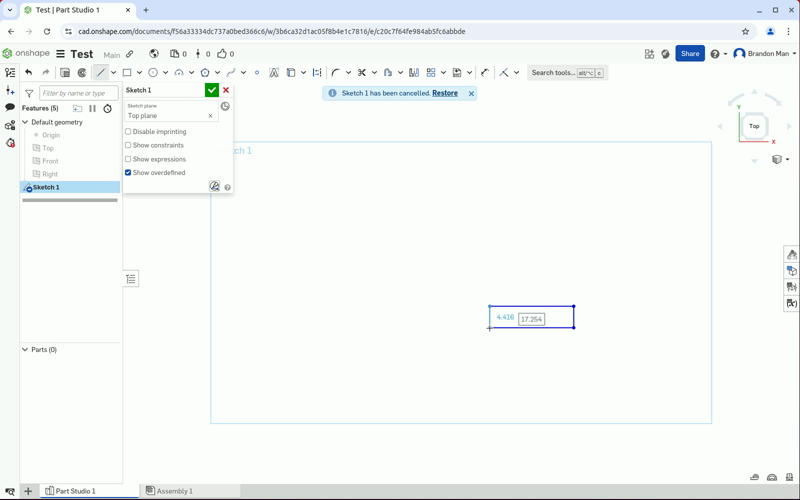
click(489, 327)
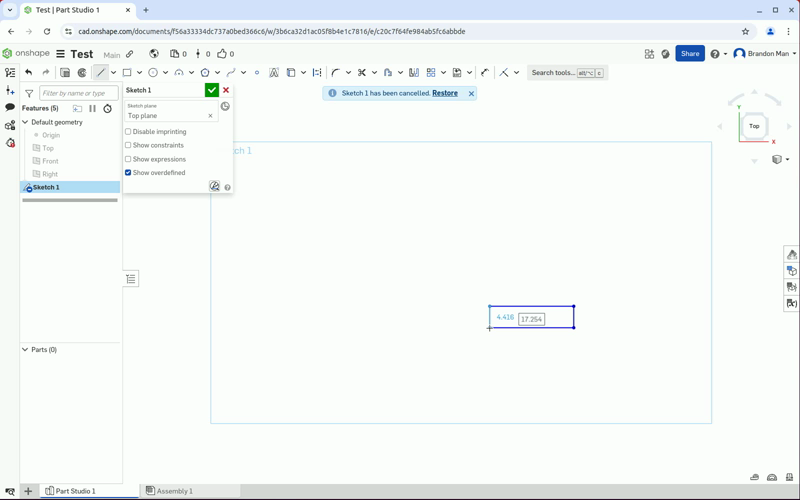
key(esc)
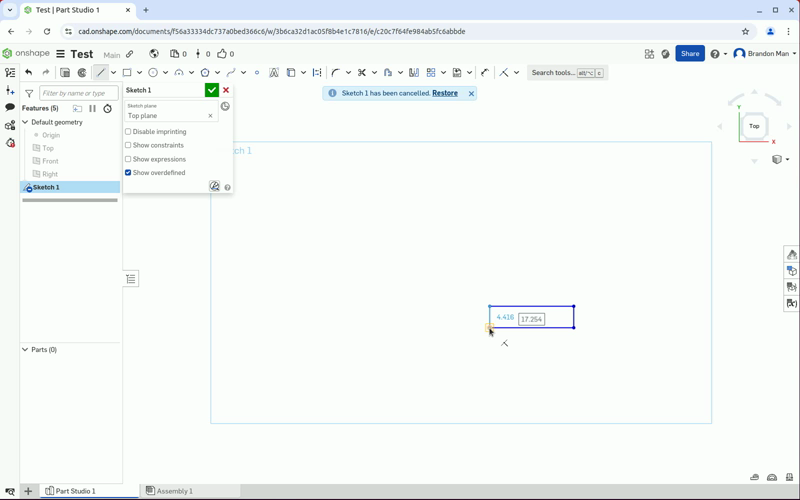
mouse_move(534, 313)
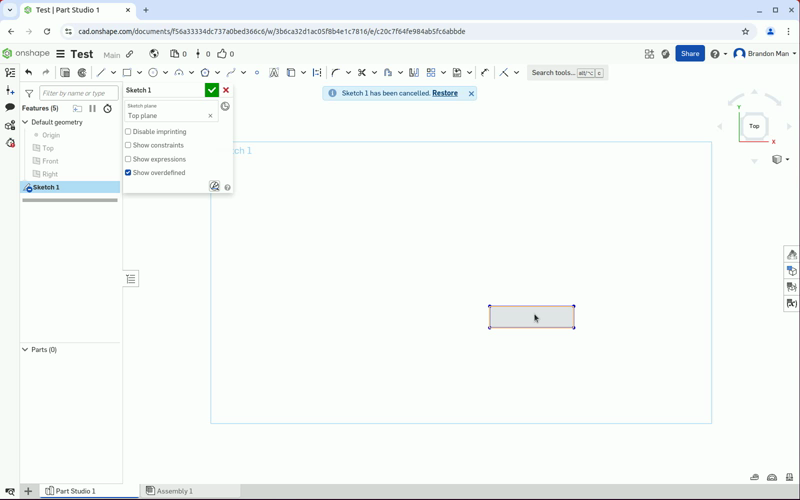
scroll(6)
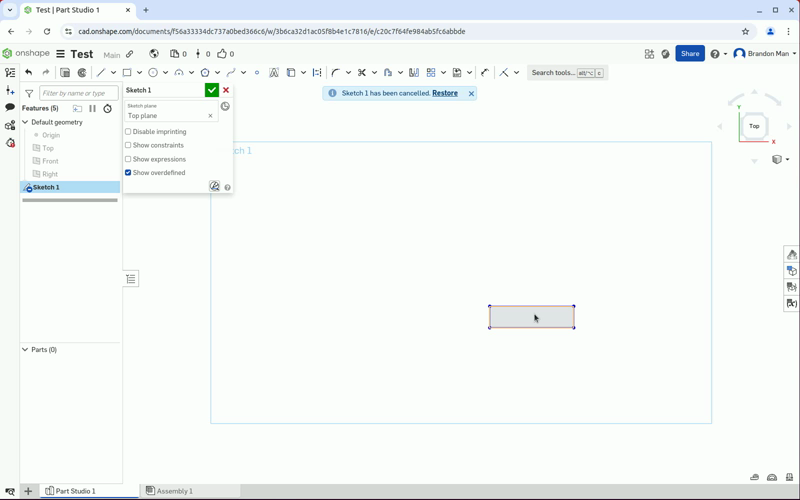
scroll(6)
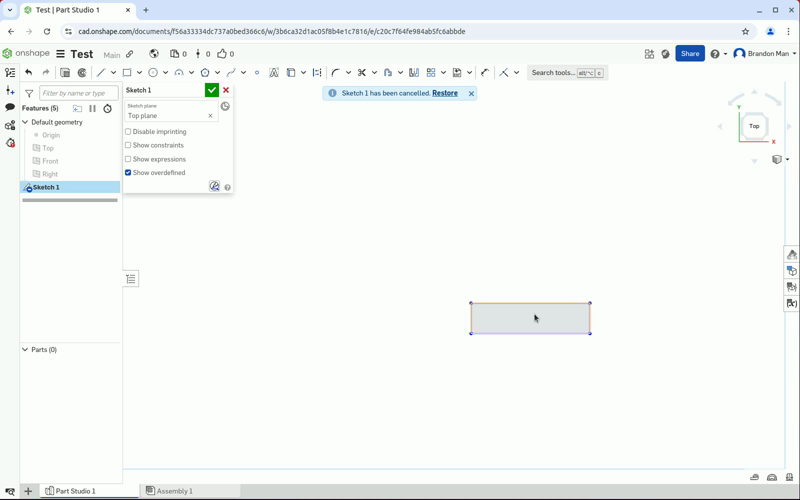
scroll(6)
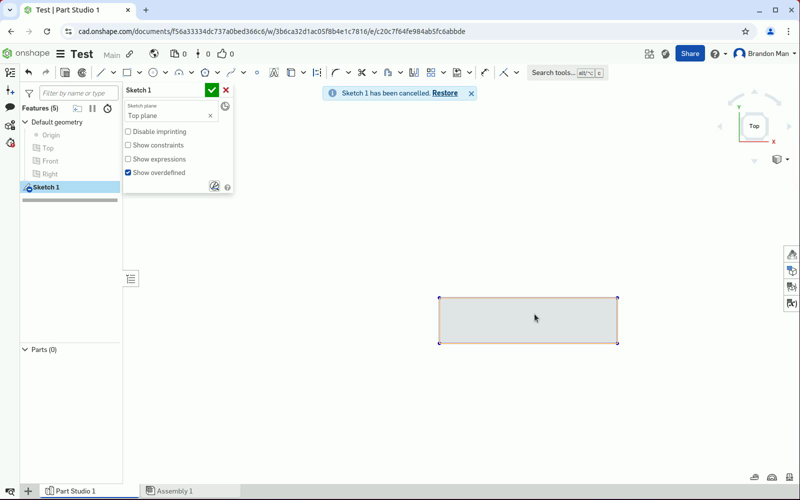
scroll(6)
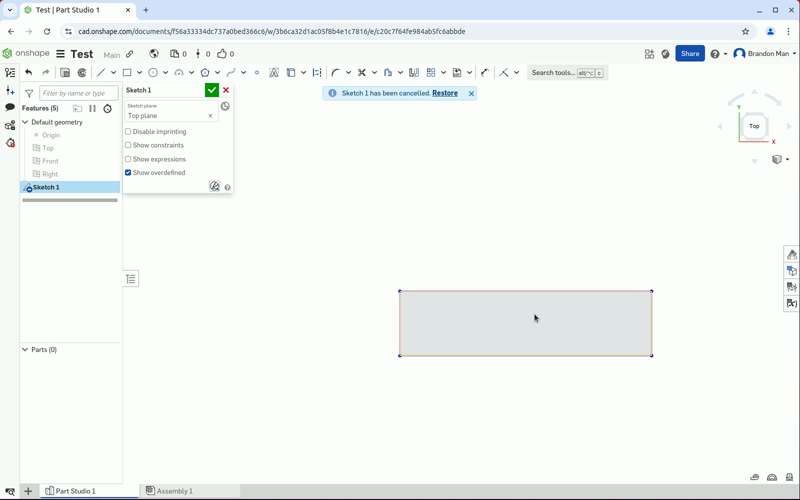
scroll(6)
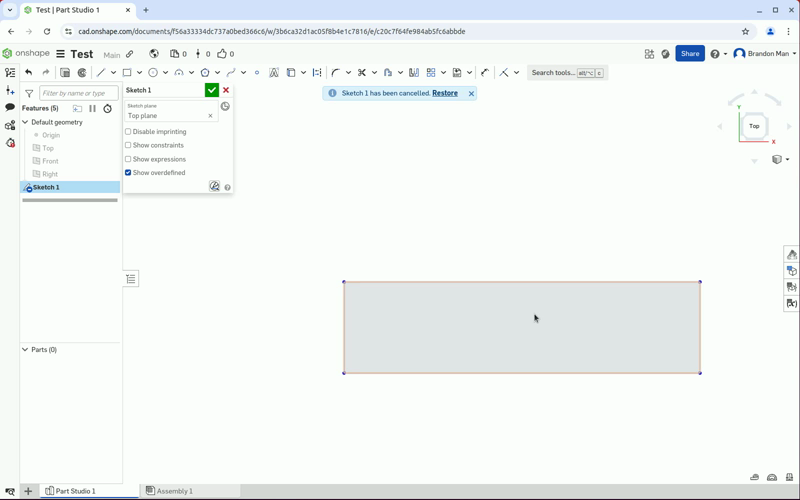
scroll(6)
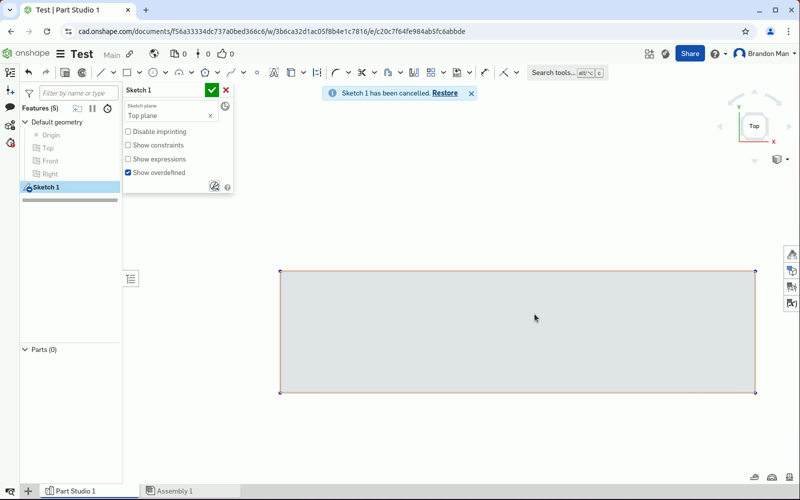
scroll(6)
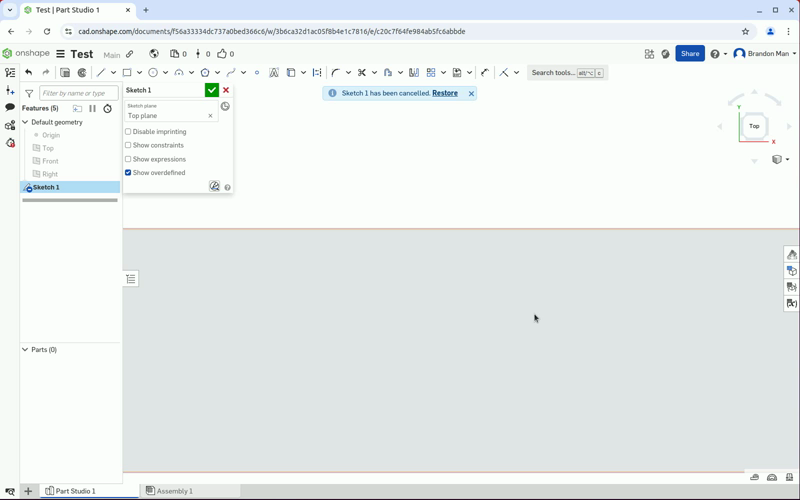
click(534, 313)
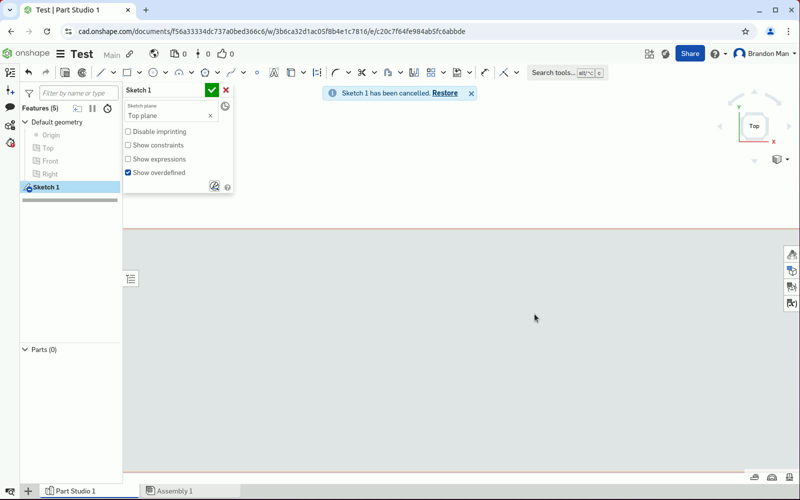
scroll(-6)
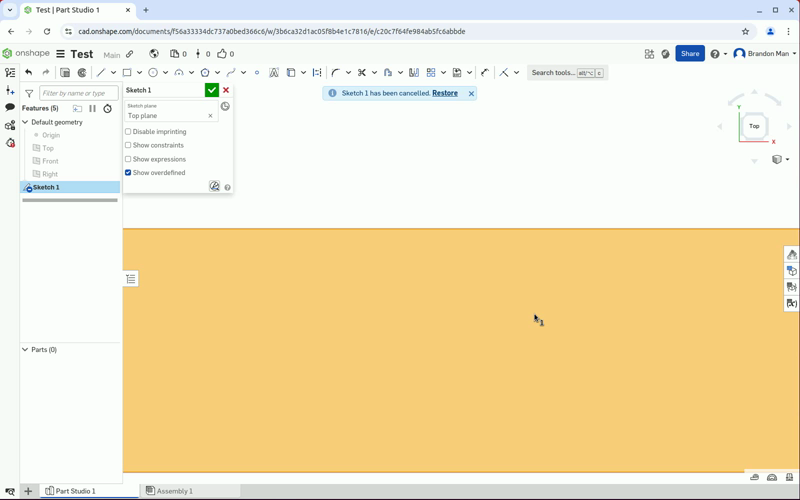
scroll(-6)
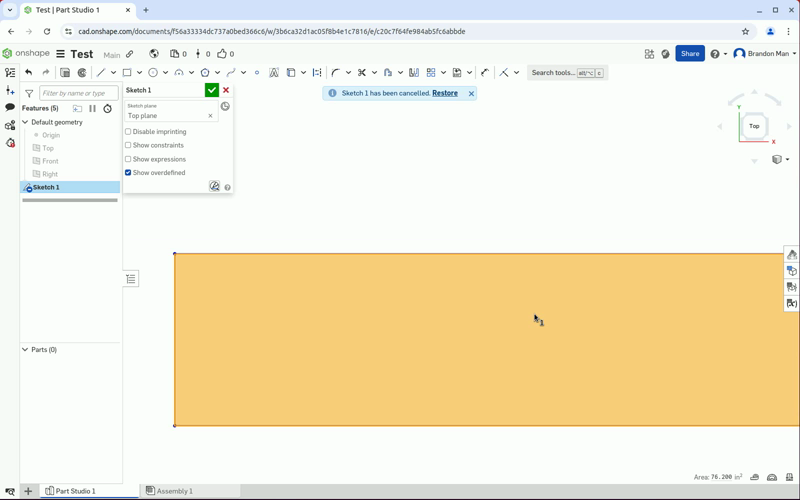
scroll(-6)
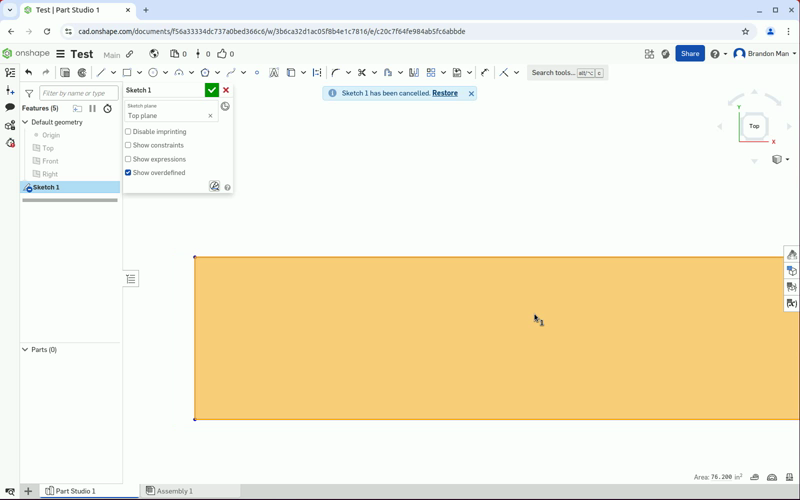
scroll(-6)
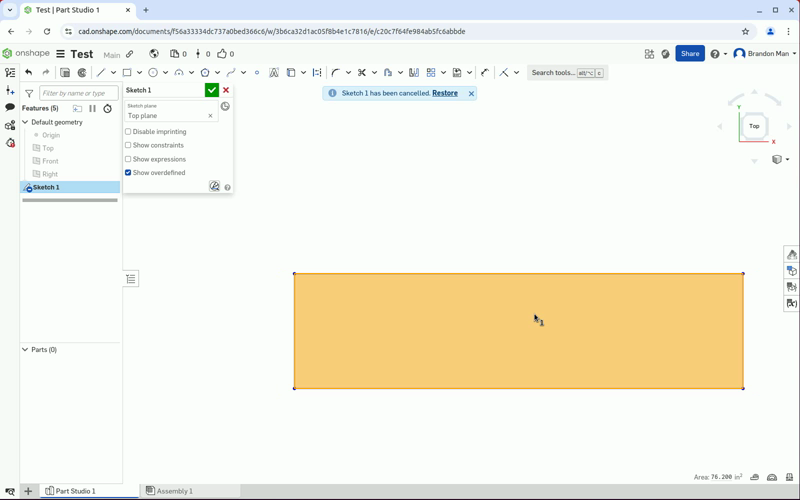
scroll(-6)
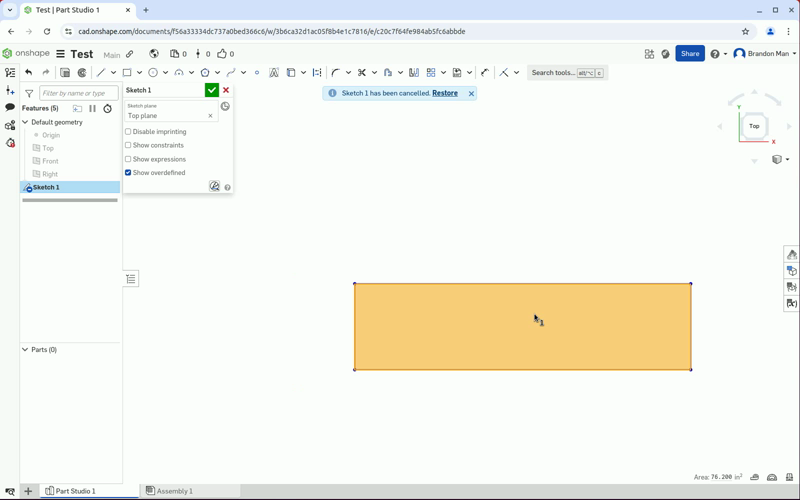
scroll(-6)
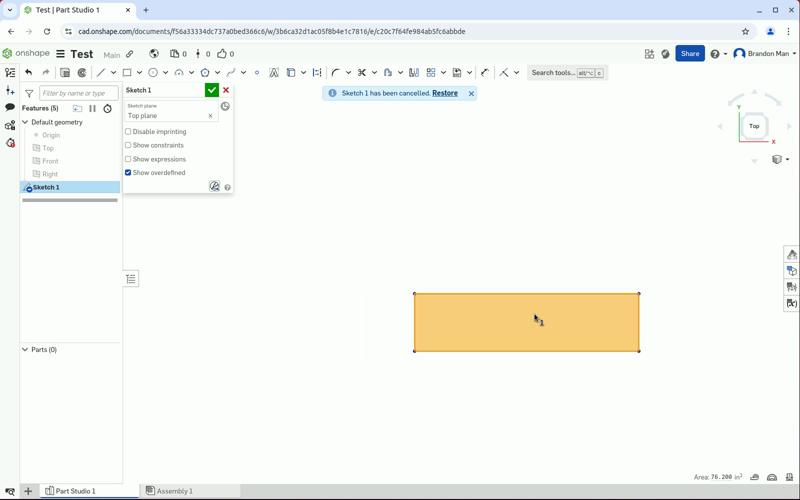
scroll(-6)
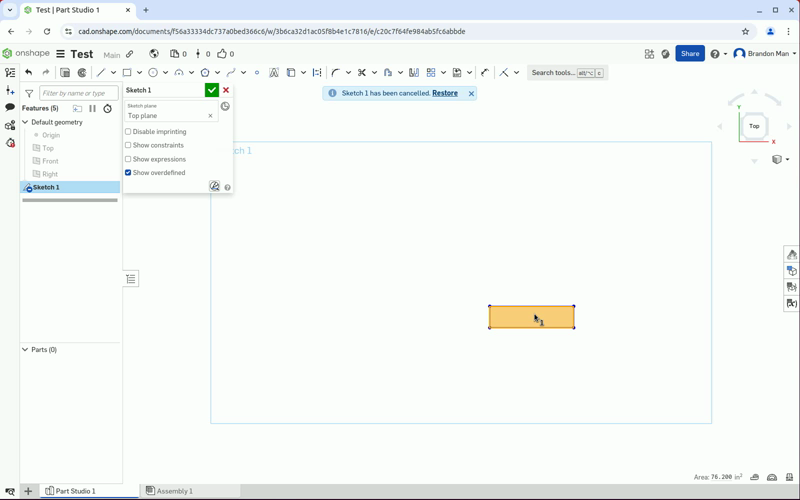
mouse_move(73, 352)
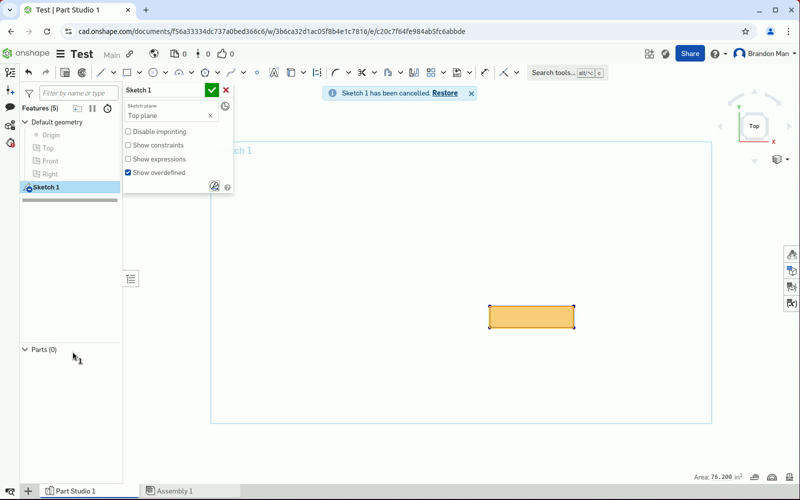
key(shift+y)
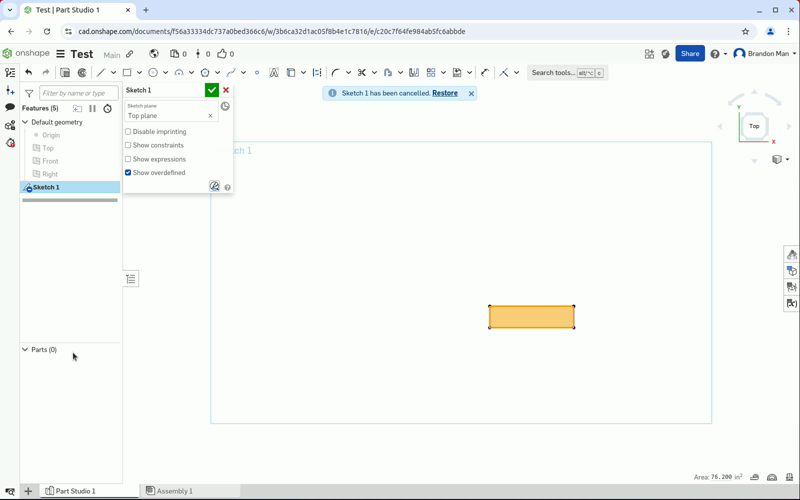
key(shift+e)
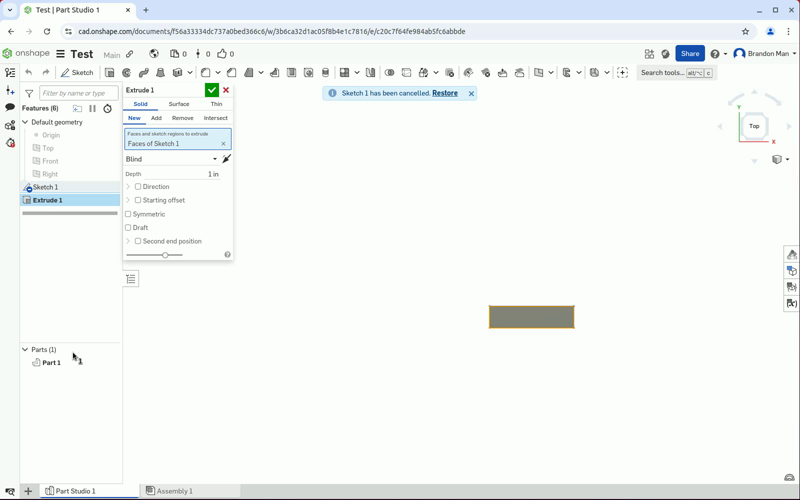
mouse_move(143, 106)
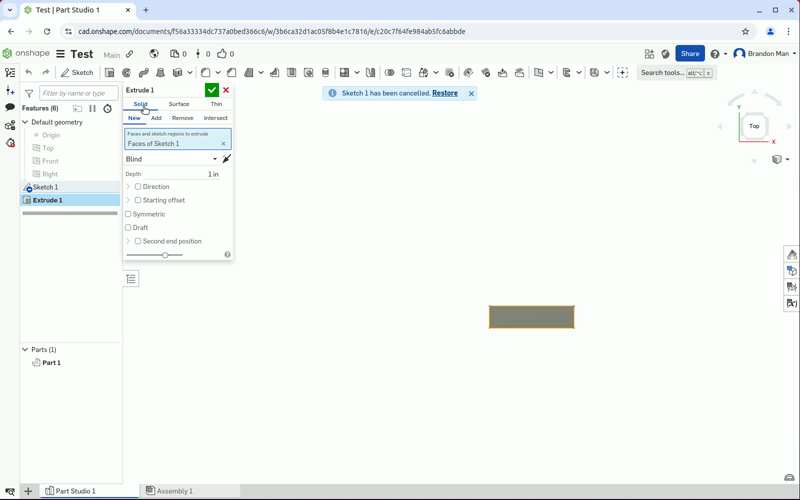
click(143, 106)
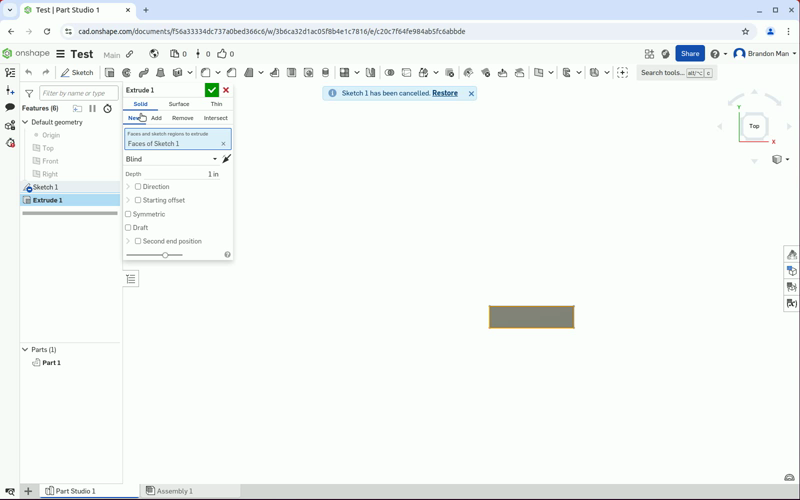
mouse_move(137, 120)
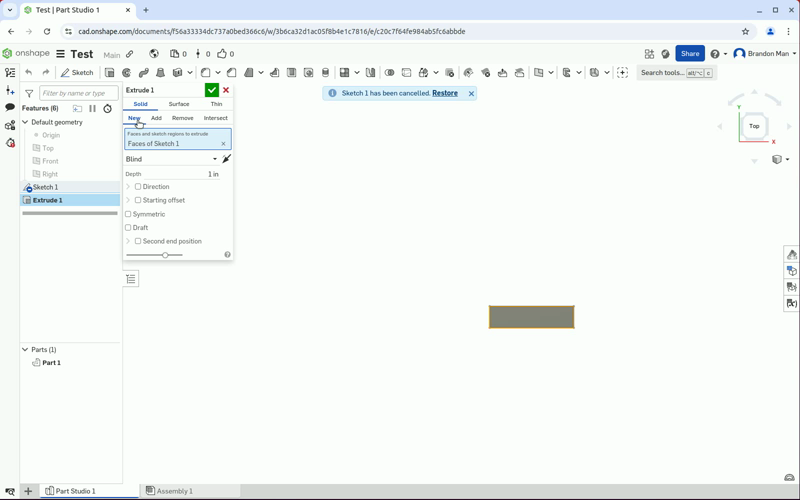
click(137, 120)
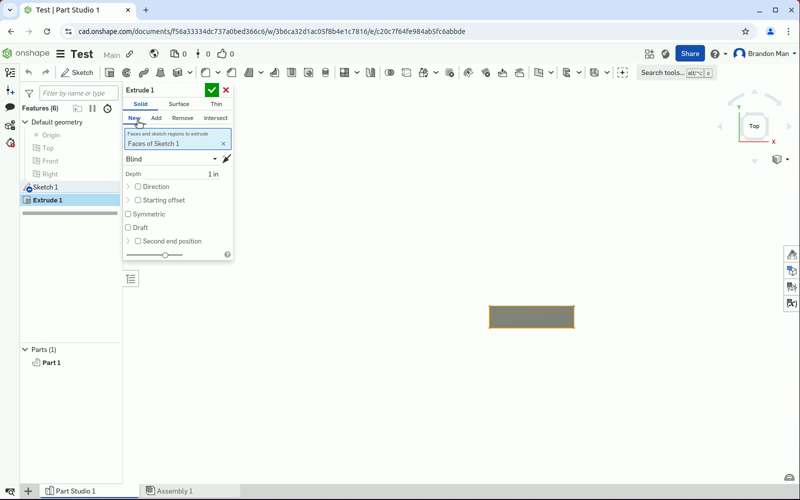
key(tab, 4)
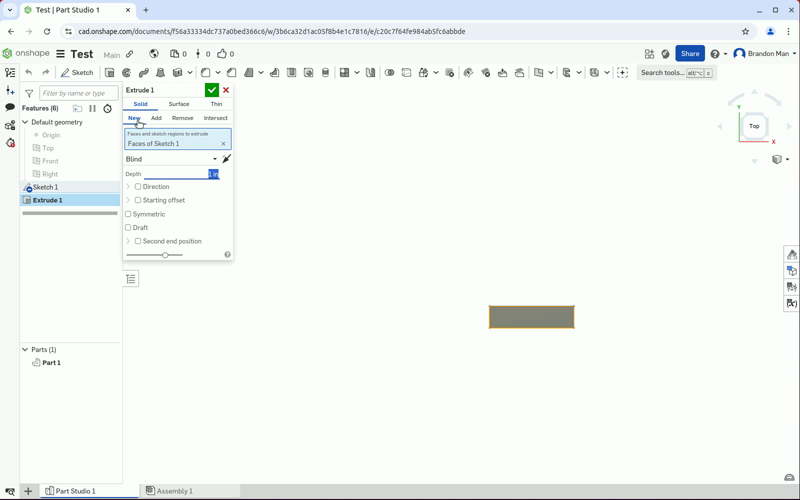
text(0.481)
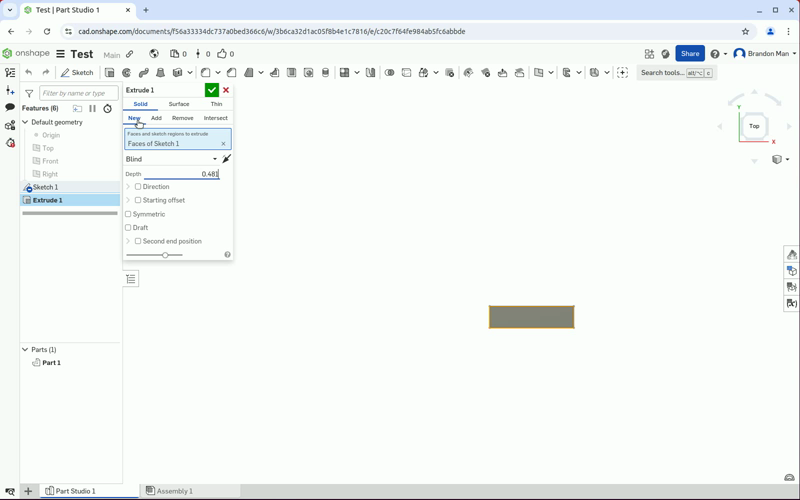
key(enter)
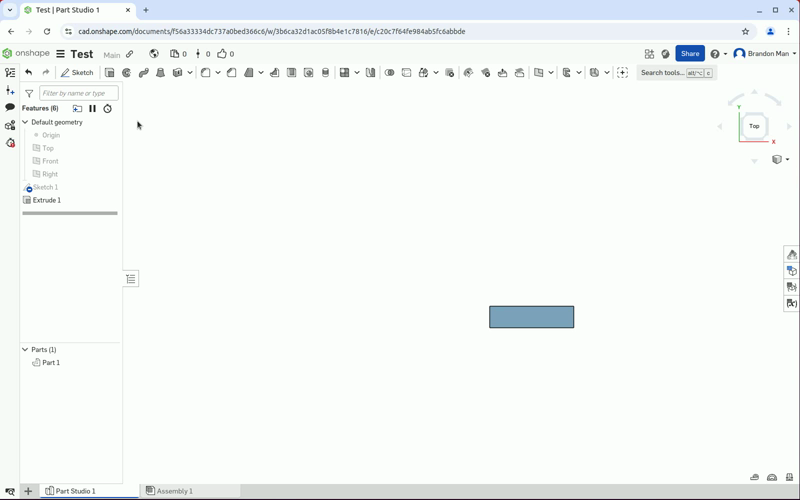
key(shift+h)
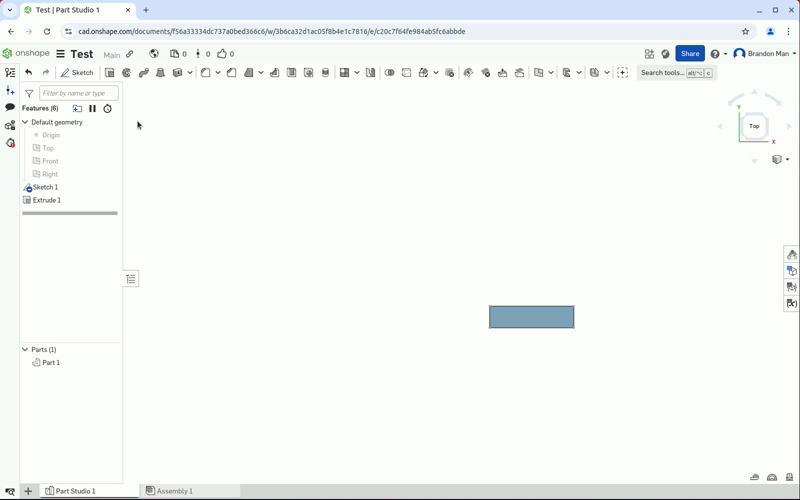
key(shift+h)
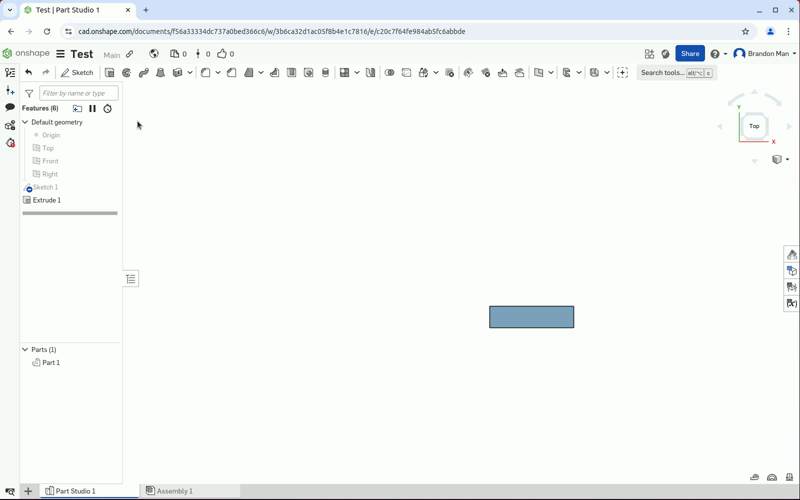
mouse_move(73, 189)
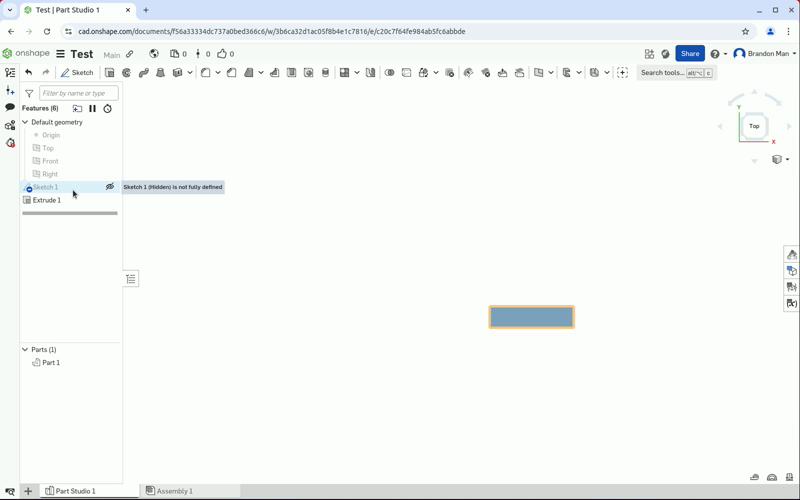
click(73, 189)
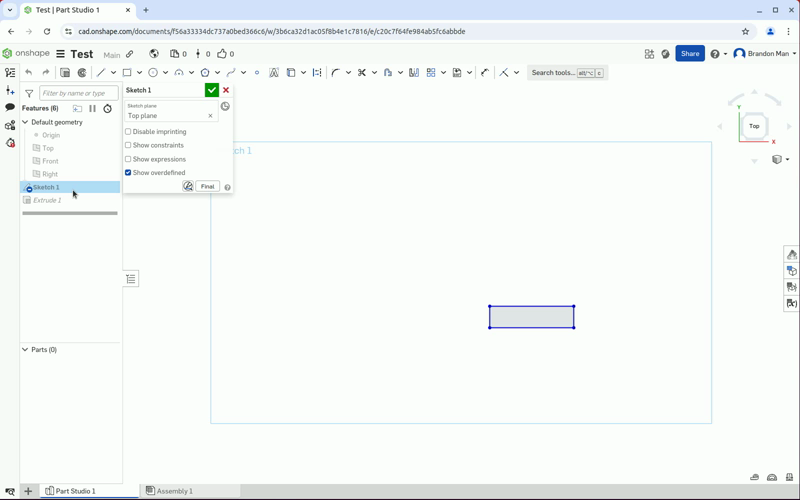
mouse_move(229, 92)
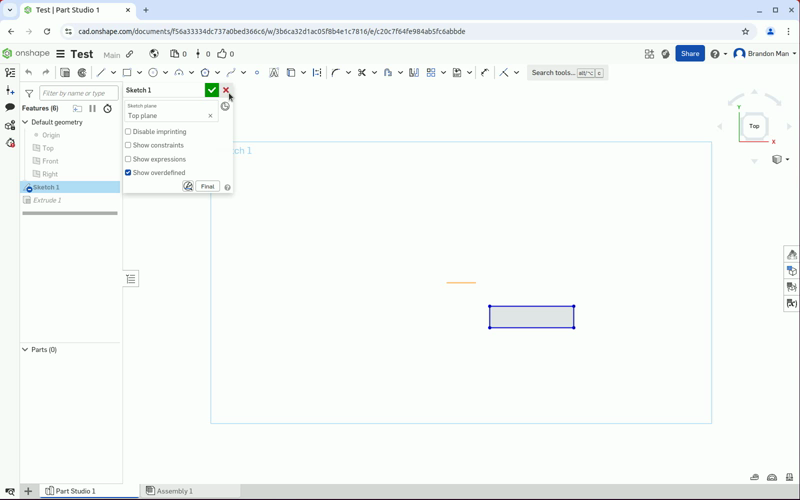
click(229, 92)
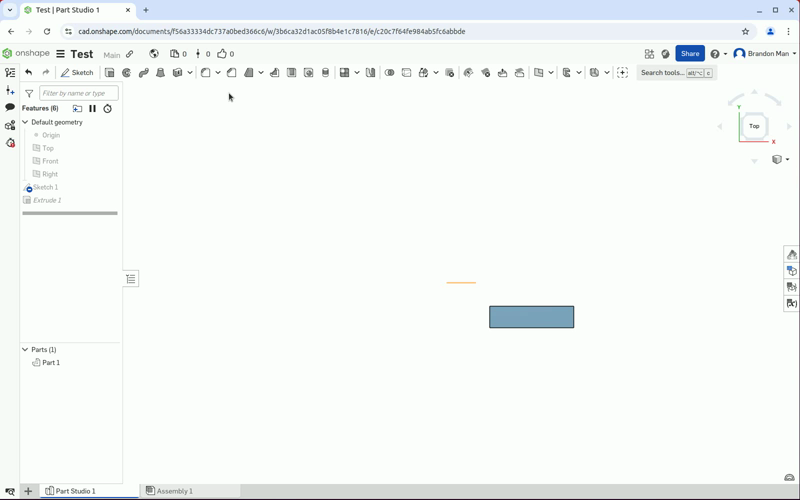
mouse_move(541, 75)
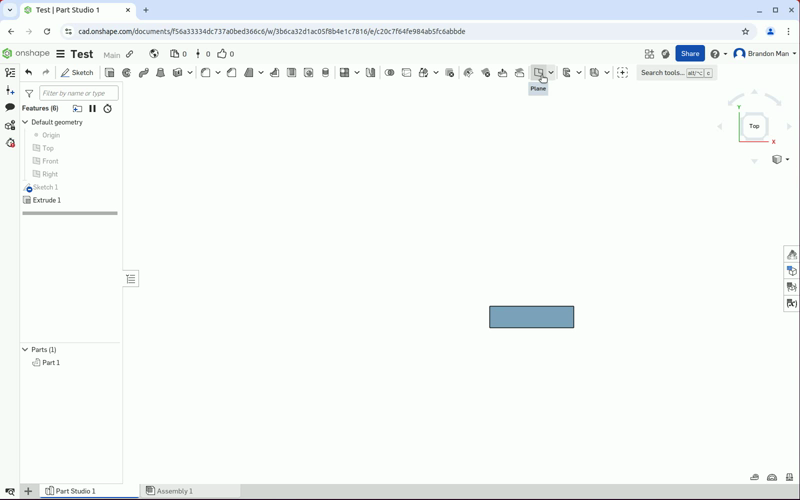
click(541, 75)
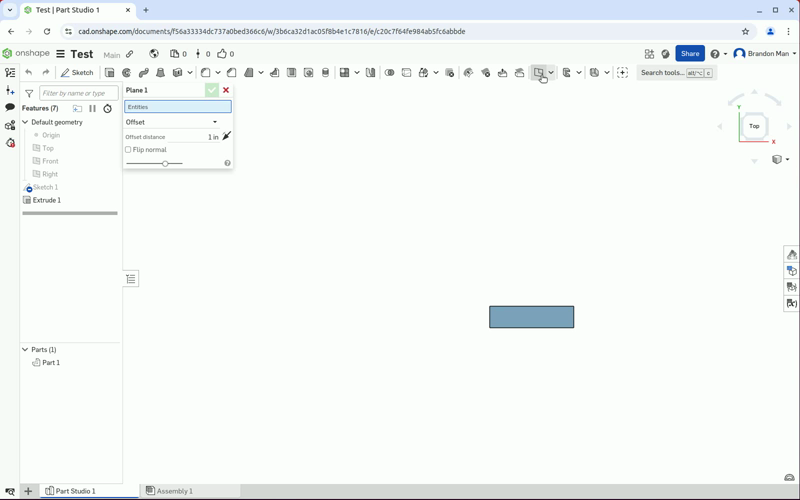
mouse_move(73, 150)
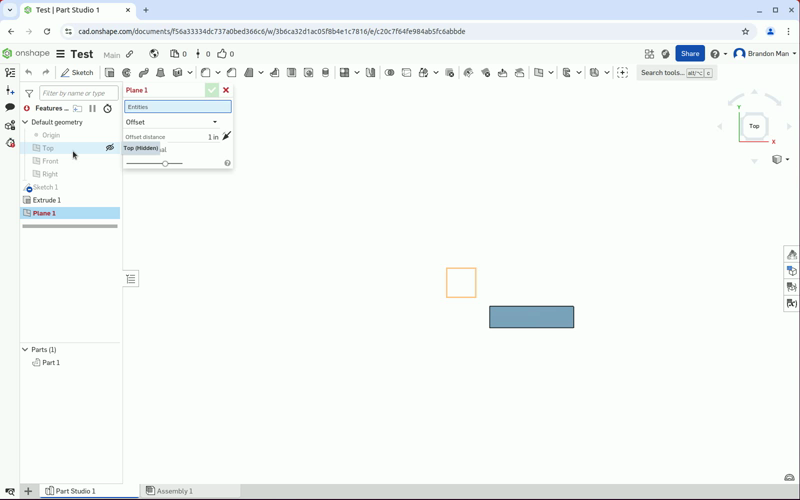
click(73, 150)
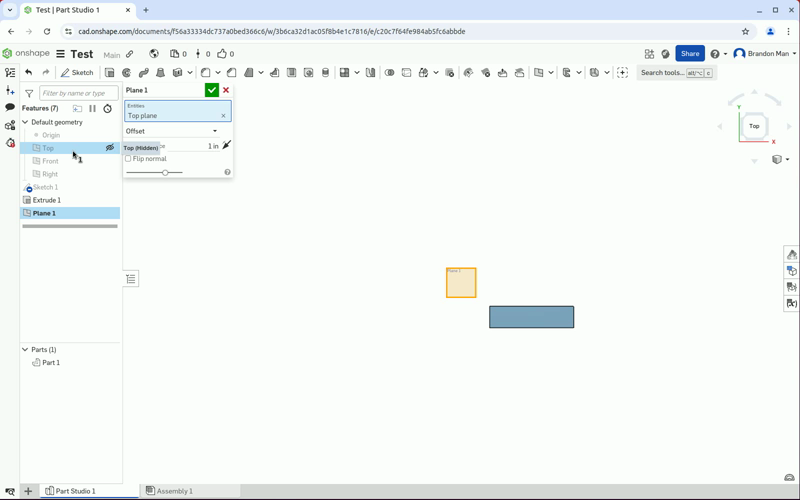
key(tab, 2)
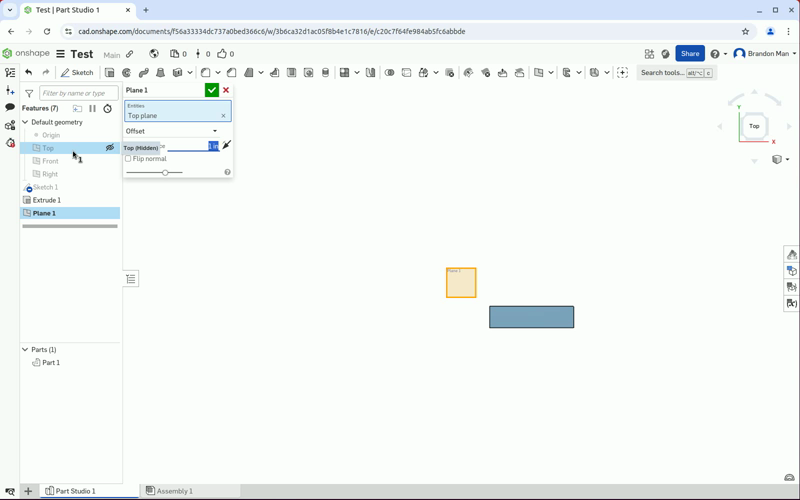
text(0.493)
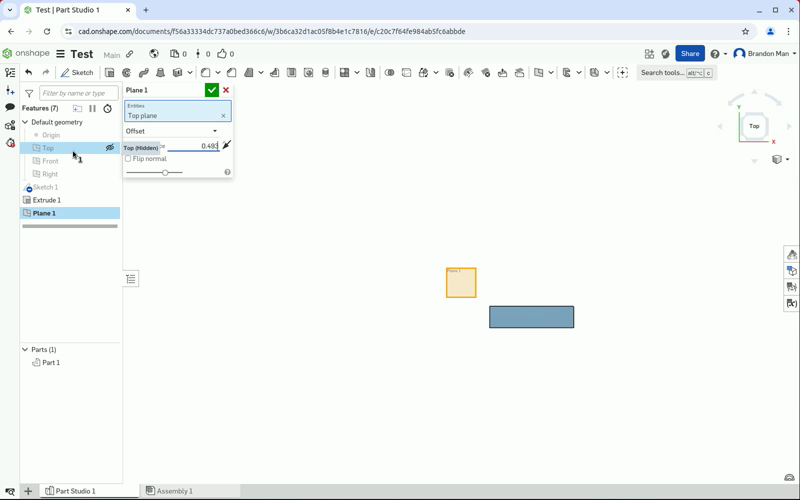
key(enter, 2)
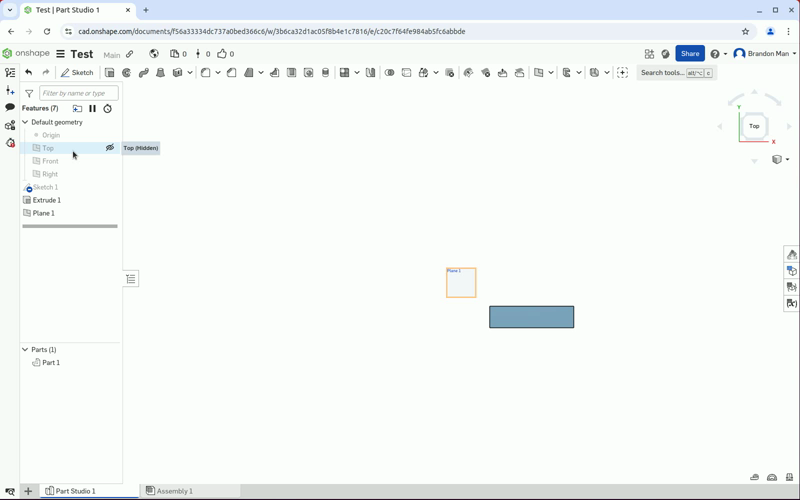
key(shift+s)
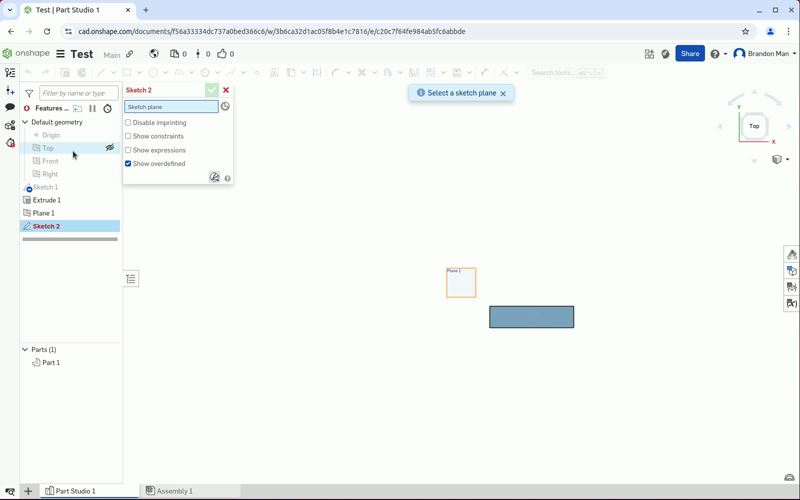
mouse_move(73, 215)
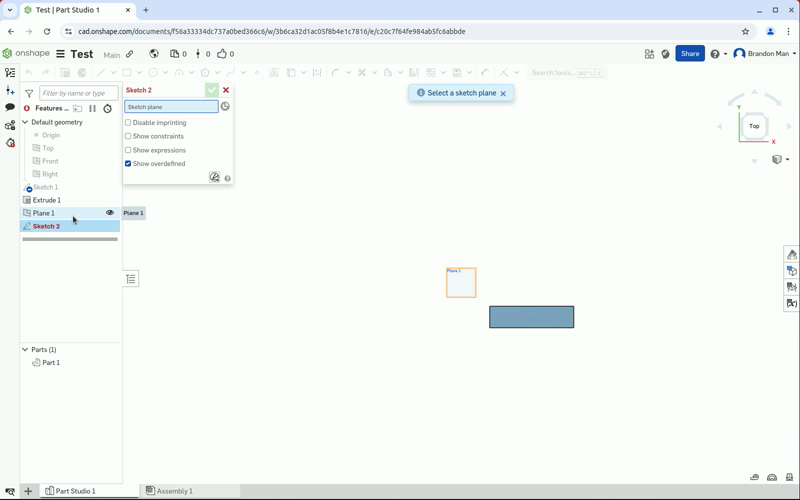
click(73, 215)
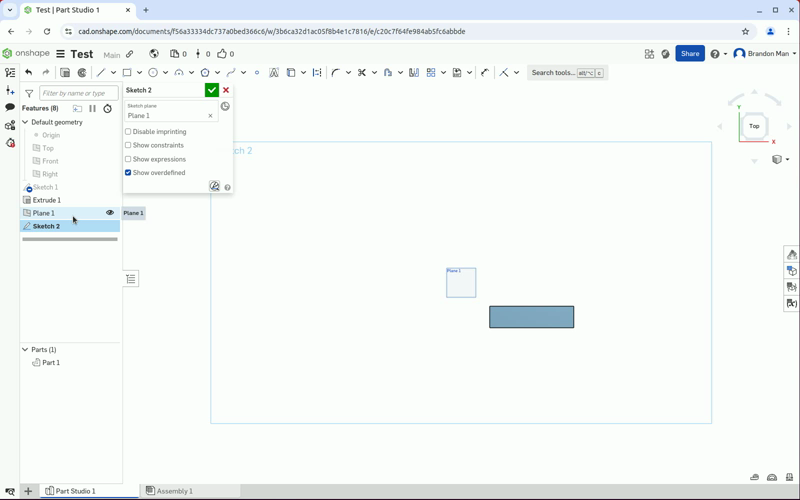
mouse_move(73, 352)
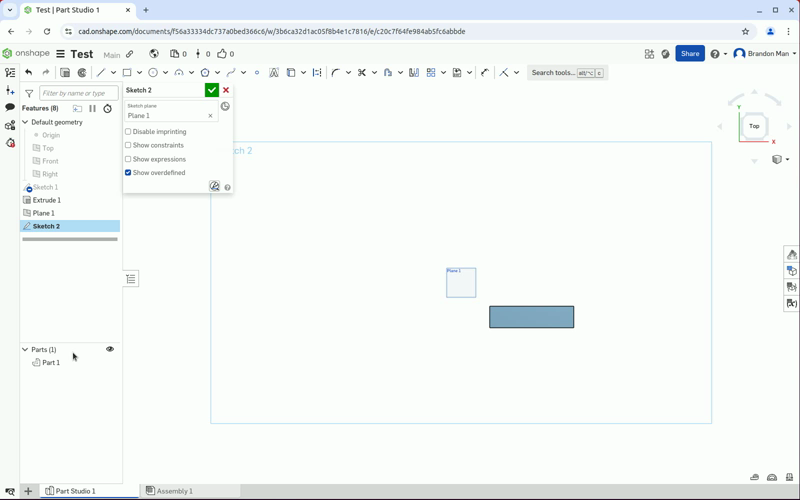
key(y)
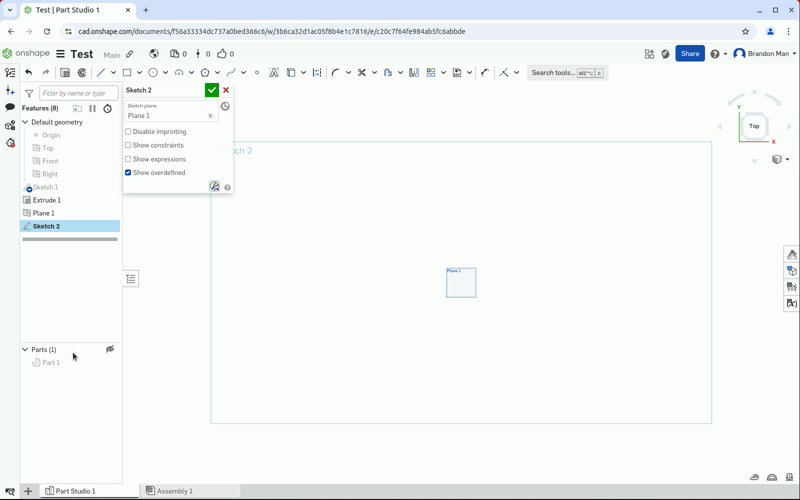
key(c)
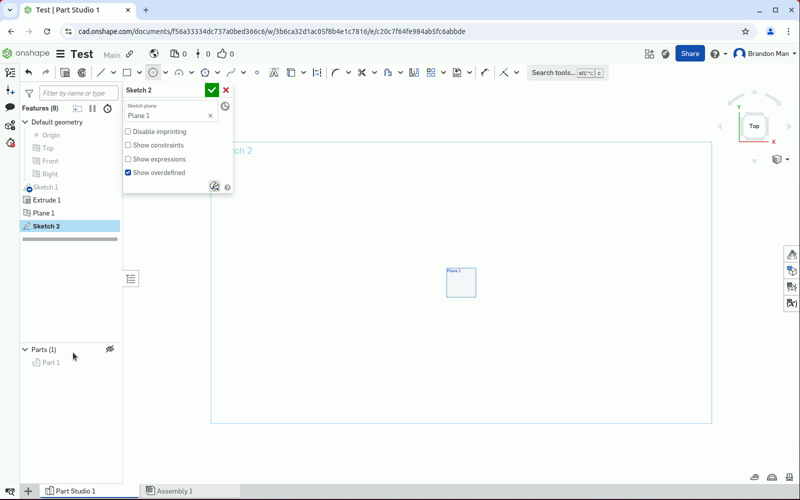
key_down(shift)
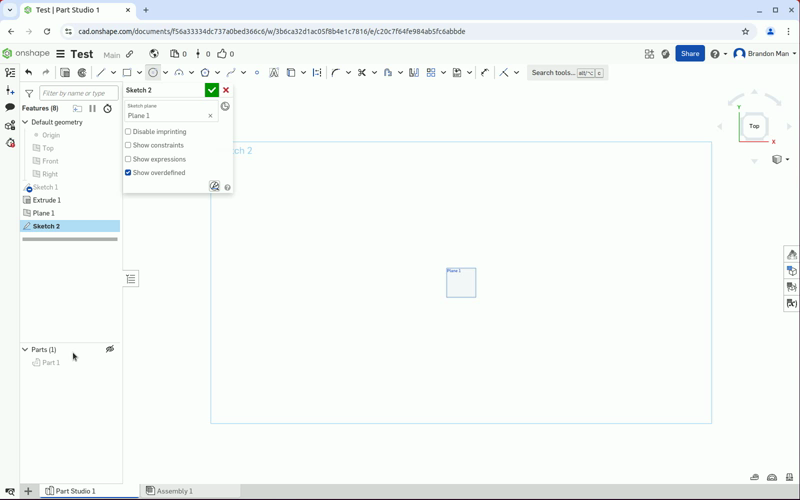
mouse_move(499, 316)
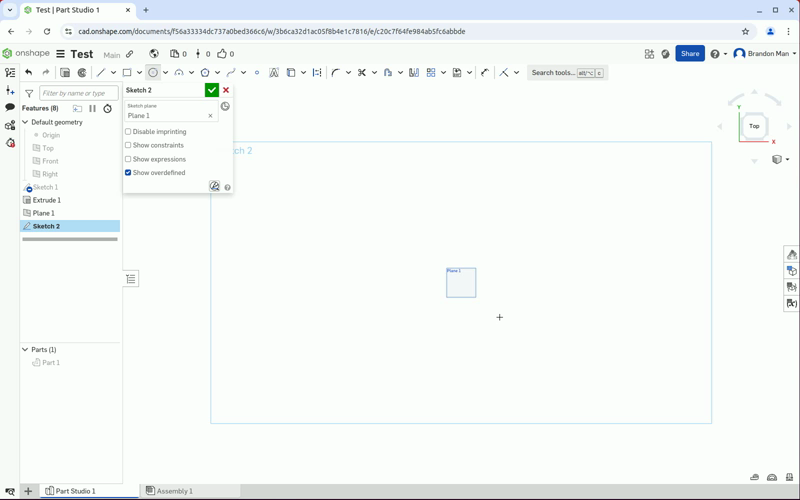
click(499, 316)
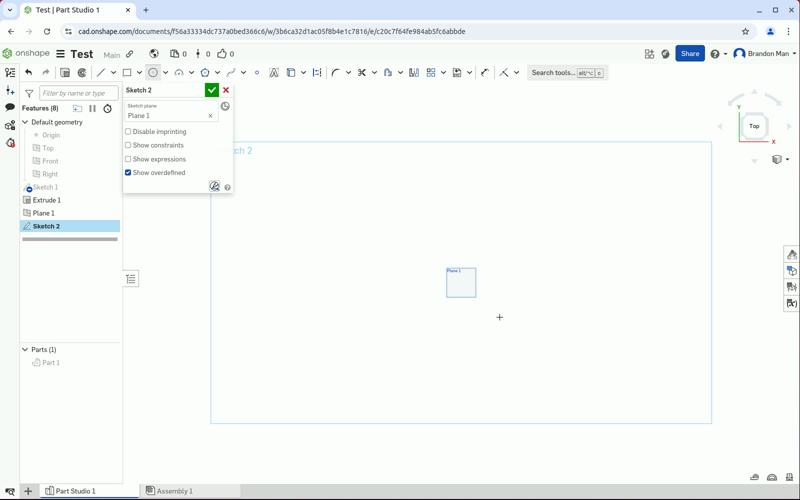
key_up(shift)
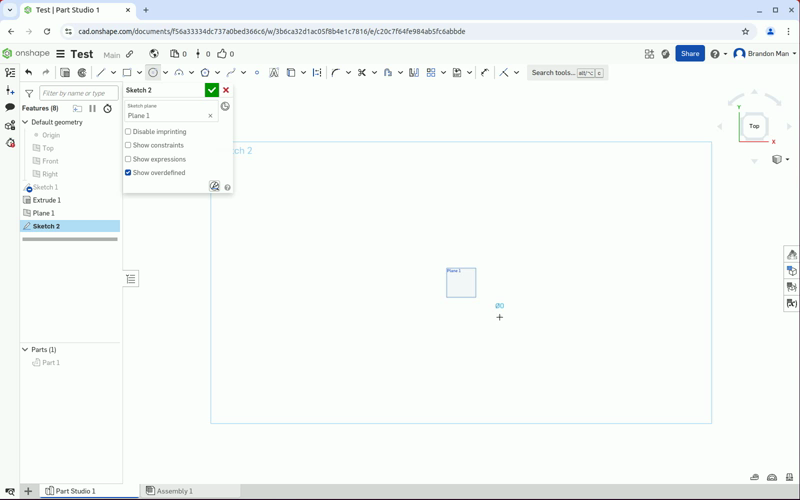
mouse_move(502, 316)
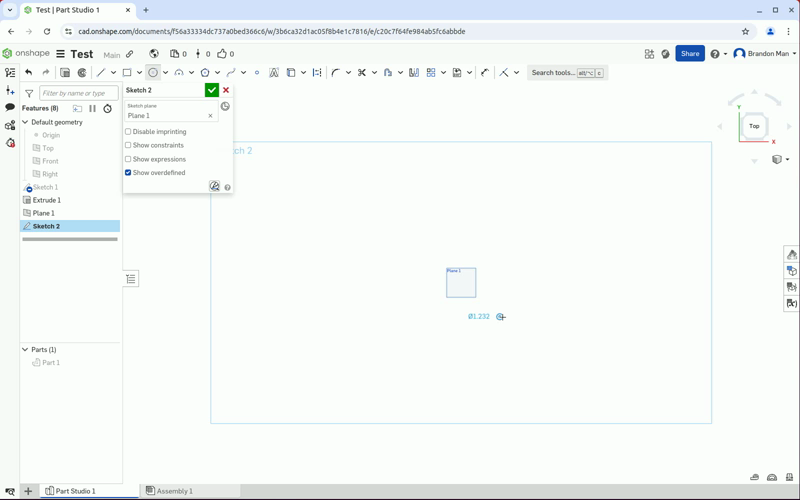
click(502, 316)
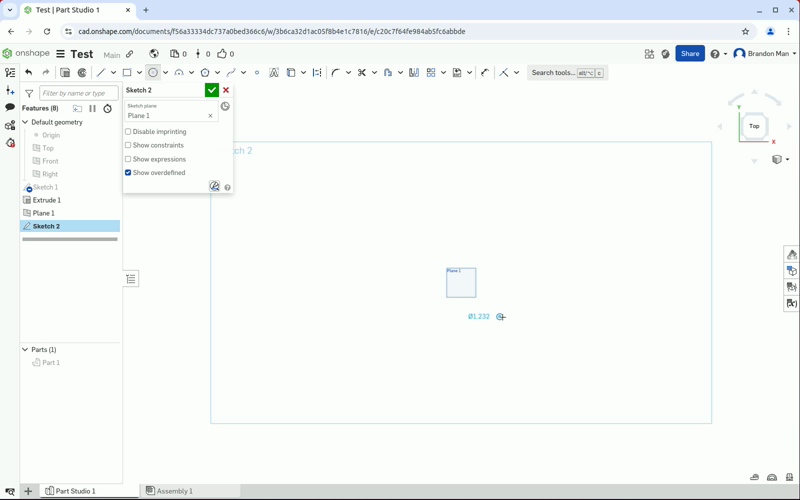
key(esc)
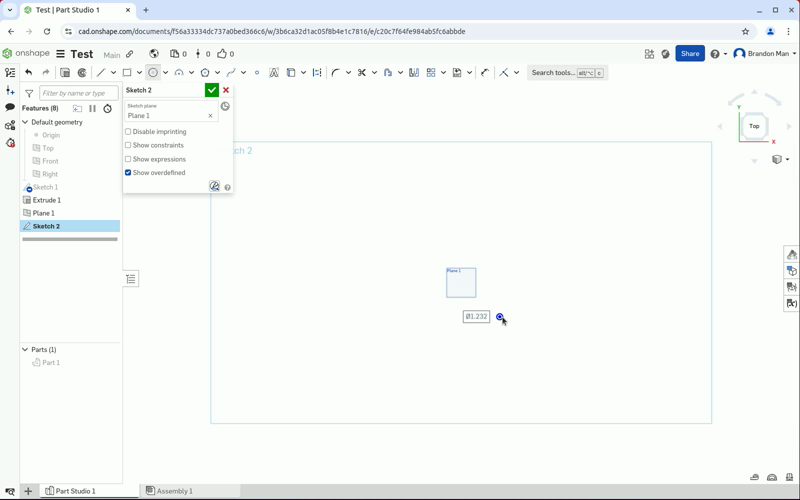
mouse_move(497, 314)
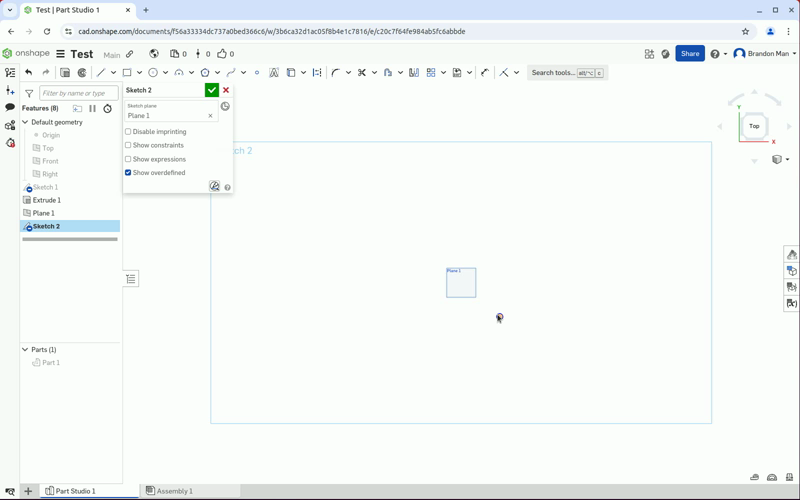
scroll(6)
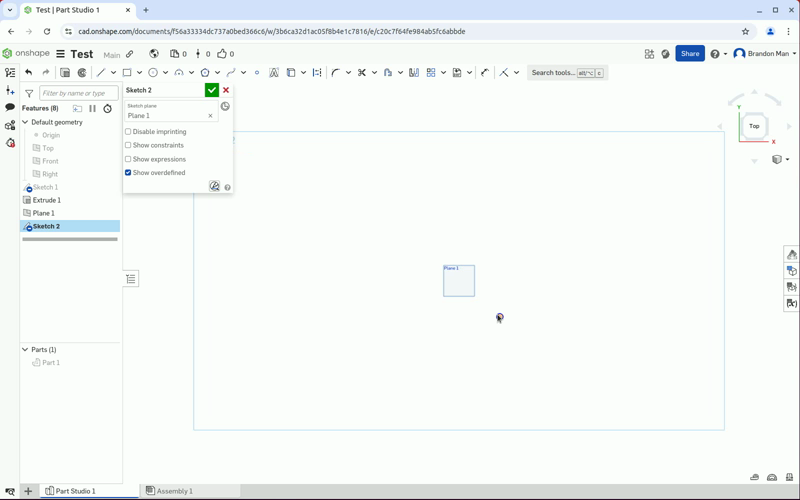
scroll(6)
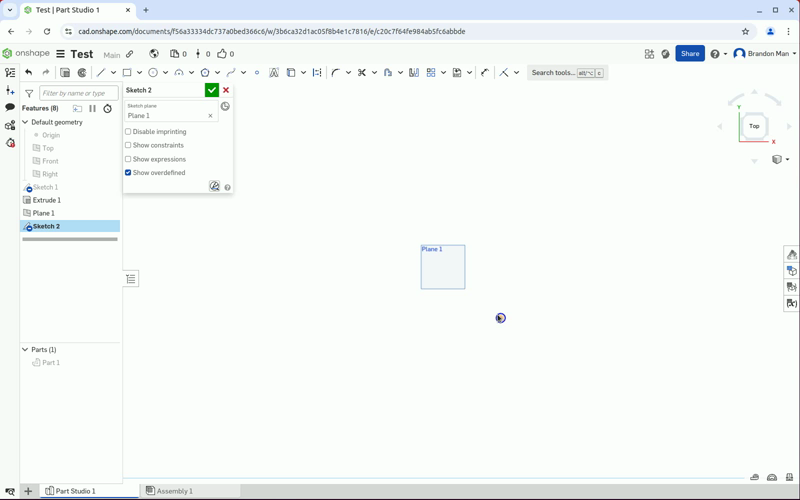
scroll(6)
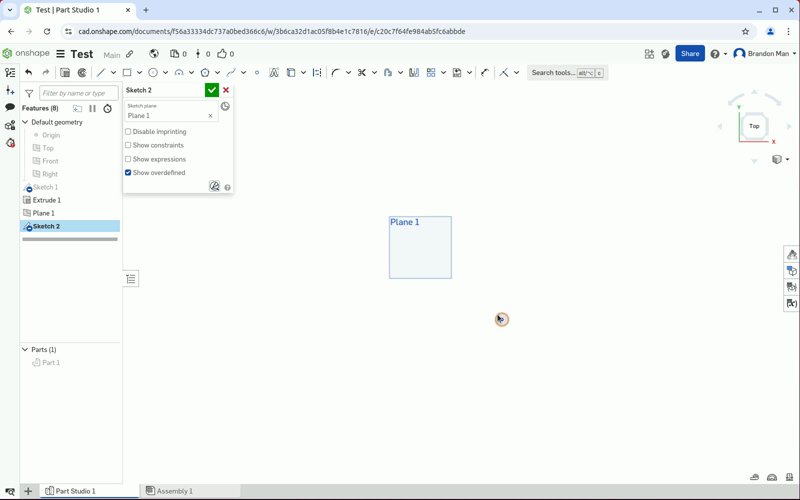
scroll(6)
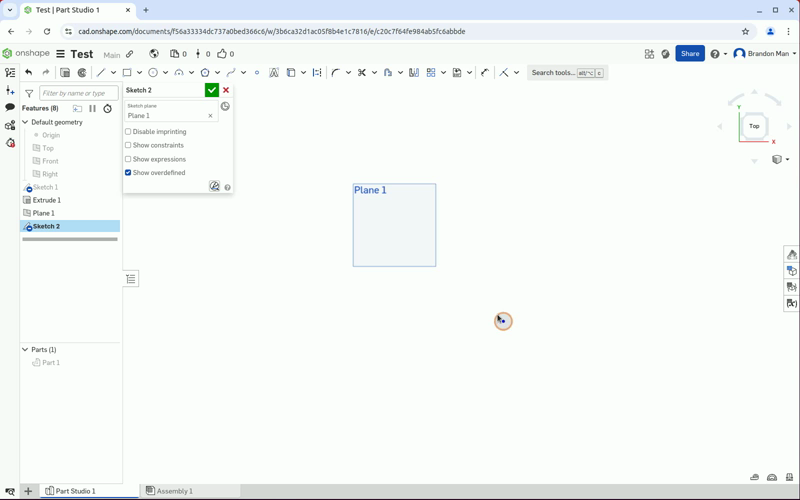
scroll(6)
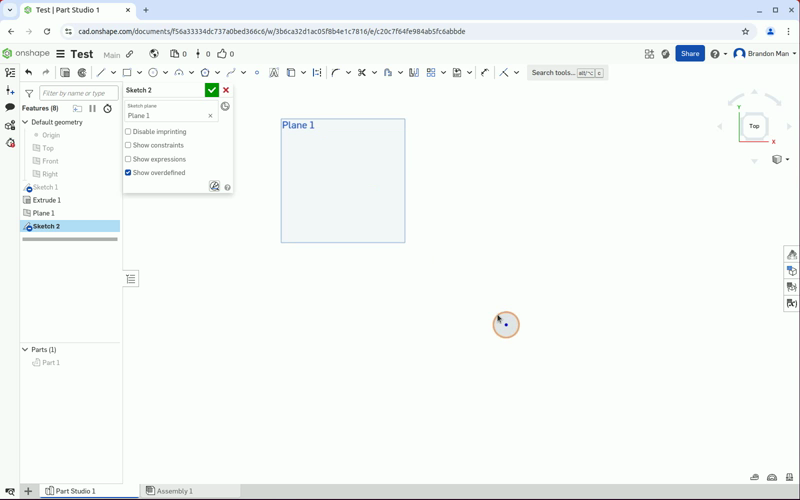
scroll(6)
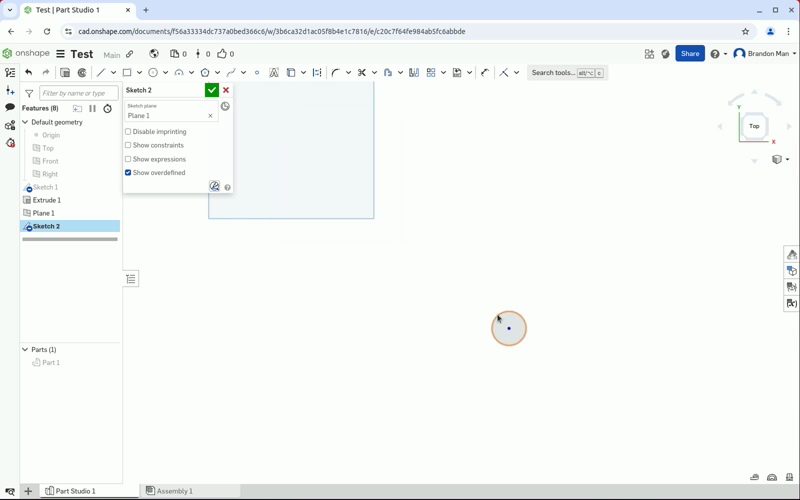
scroll(6)
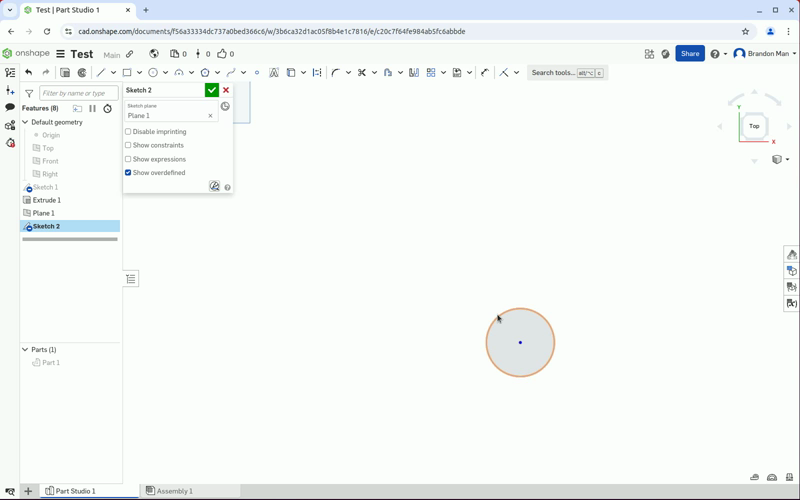
click(497, 314)
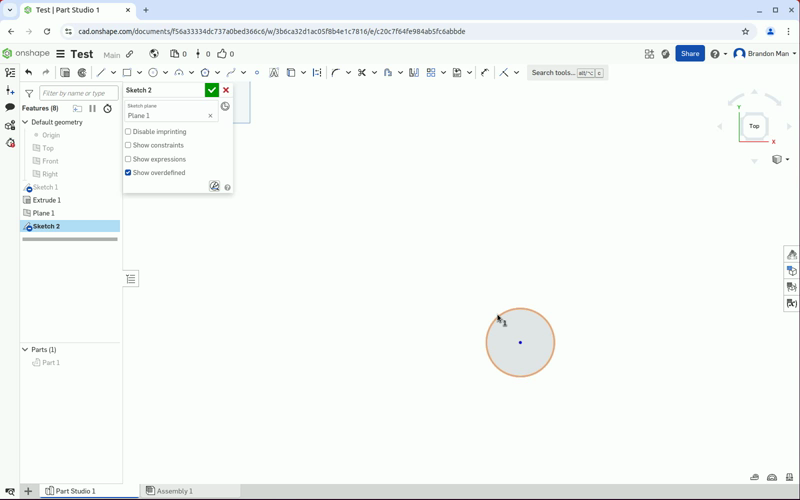
scroll(-6)
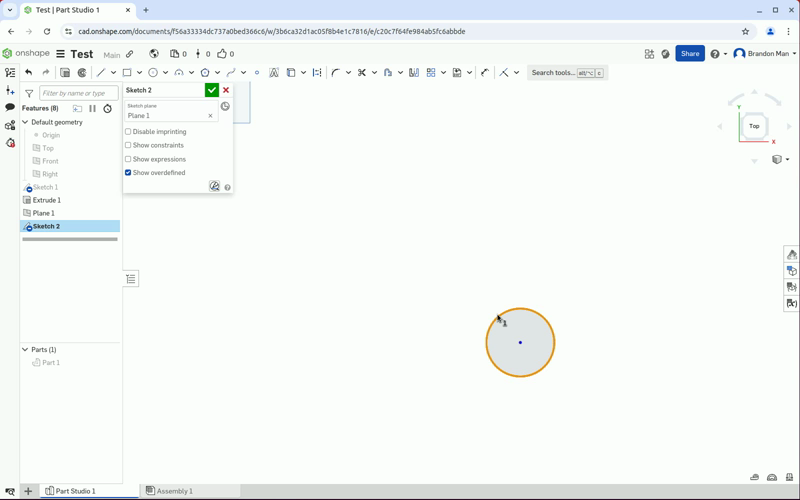
scroll(-6)
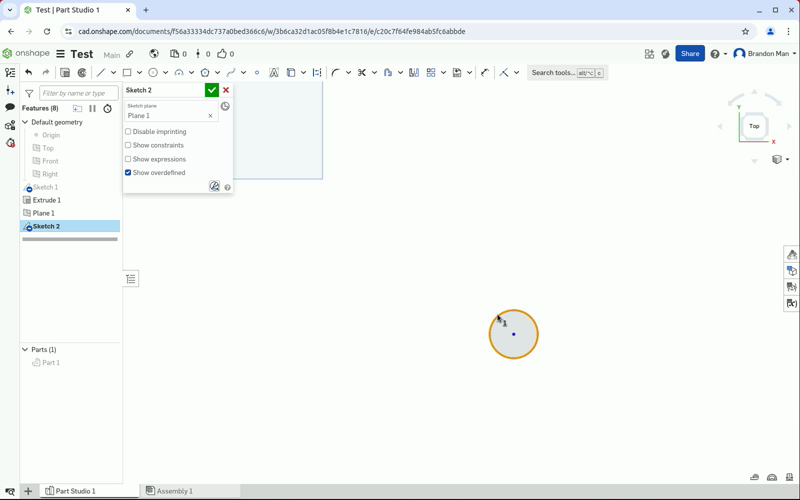
scroll(-6)
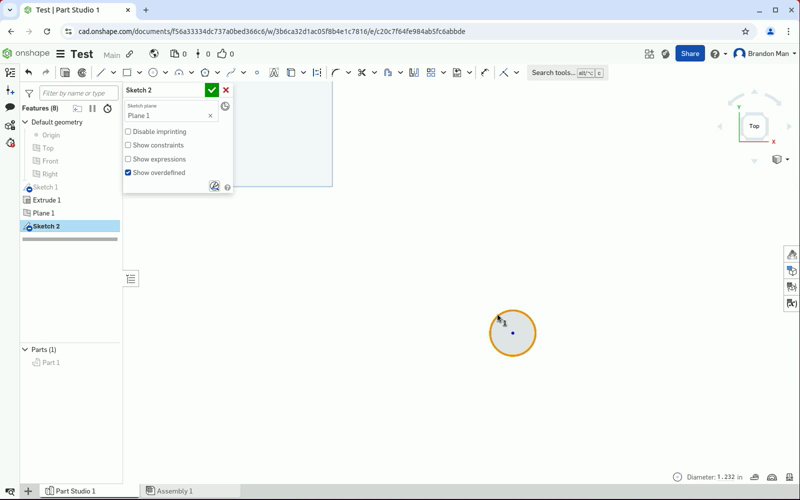
scroll(-6)
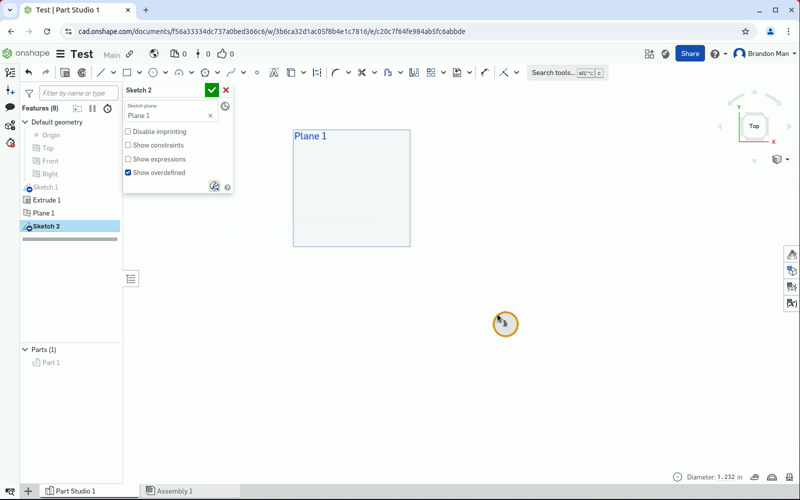
scroll(-6)
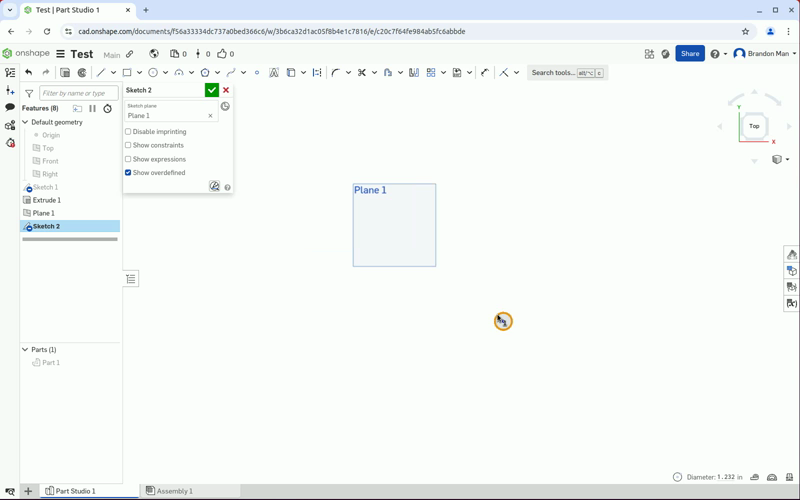
scroll(-6)
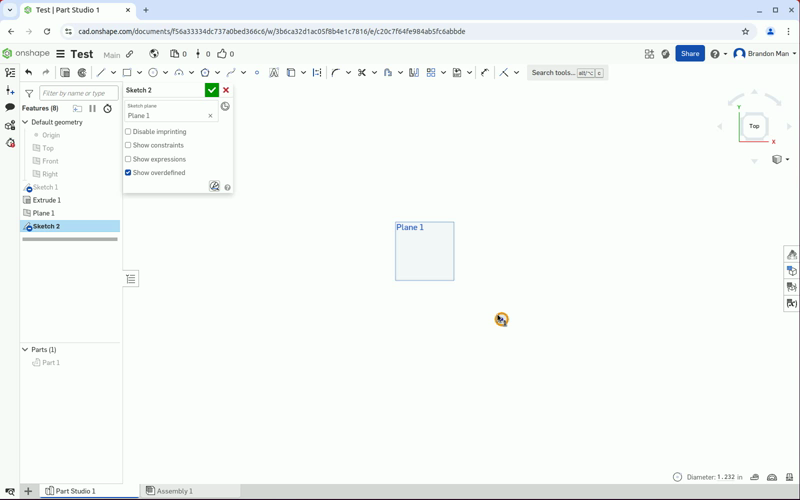
scroll(-6)
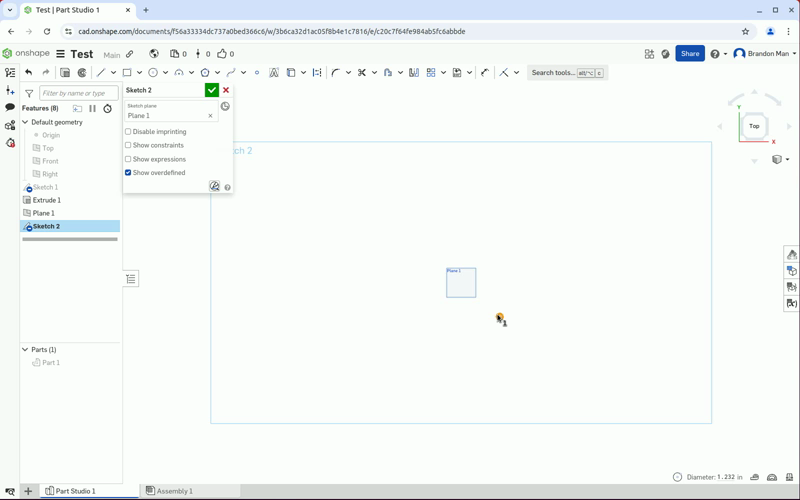
mouse_move(73, 352)
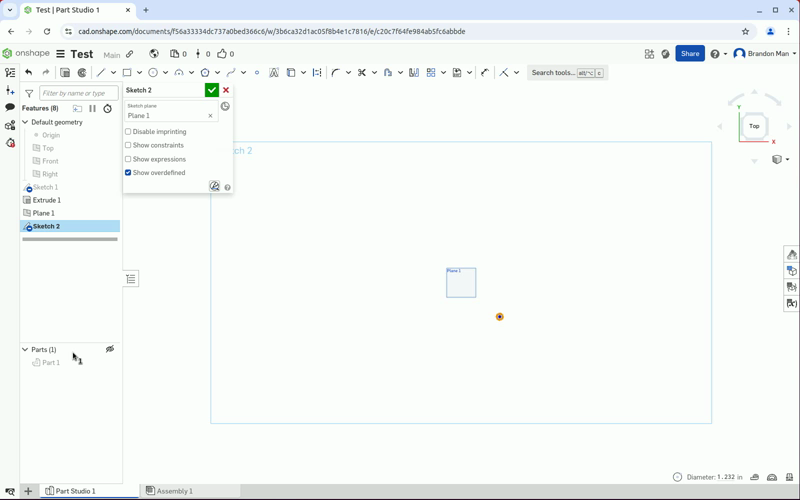
key(shift+y)
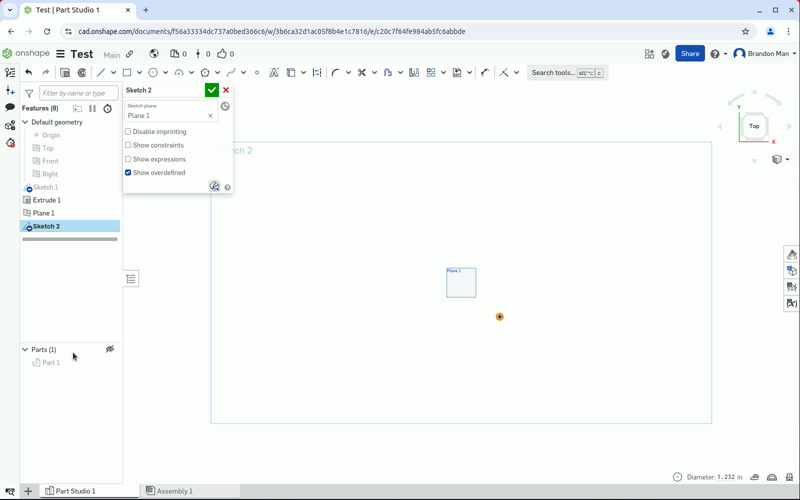
key(shift+e)
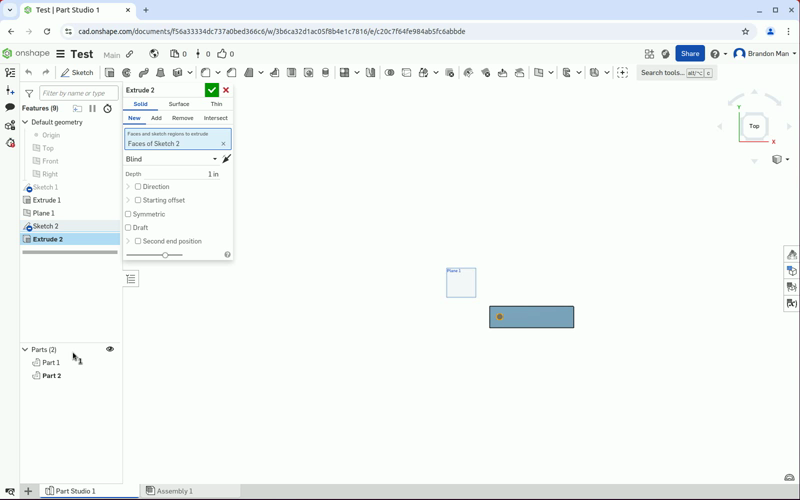
mouse_move(143, 106)
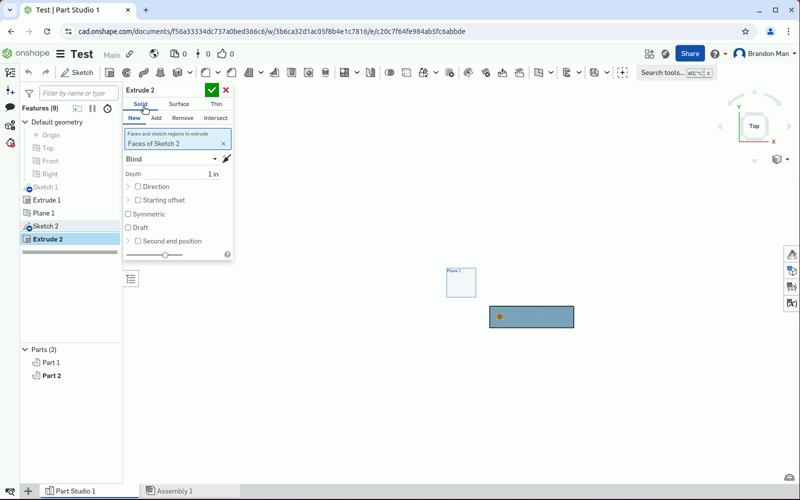
click(143, 106)
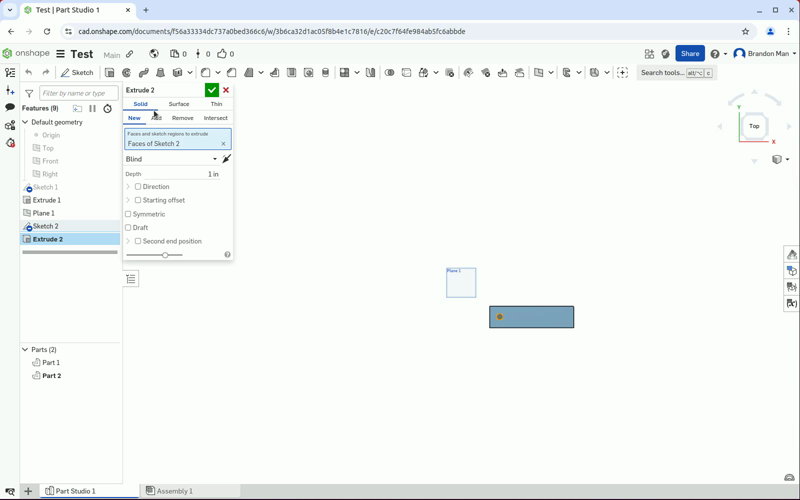
mouse_move(186, 120)
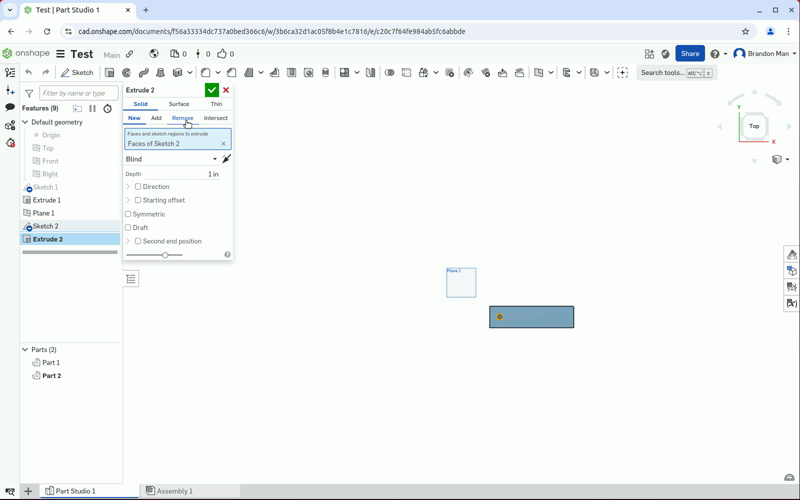
click(186, 120)
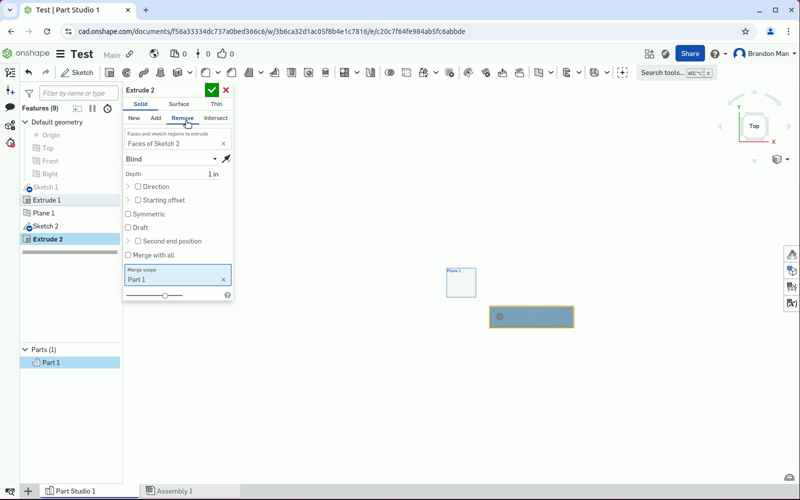
key(tab, 4)
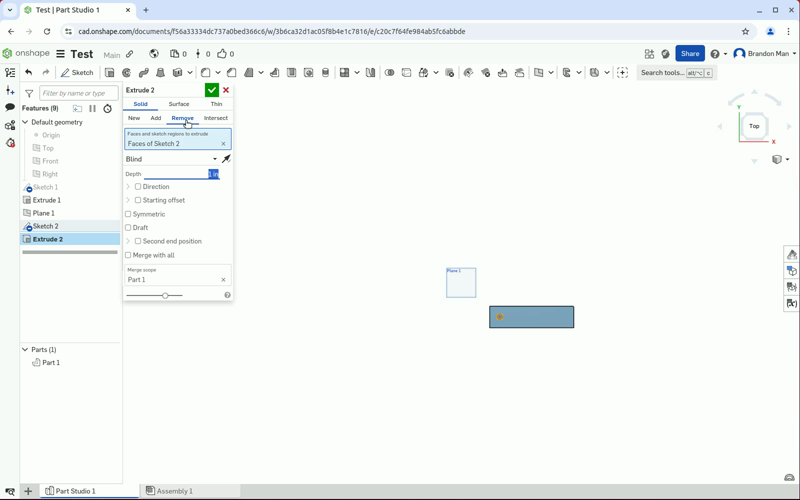
text(8.425)
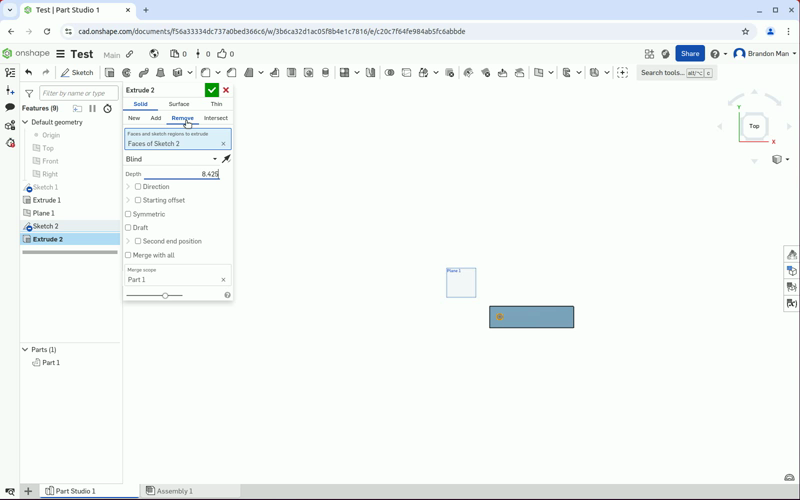
key(tab, 6)
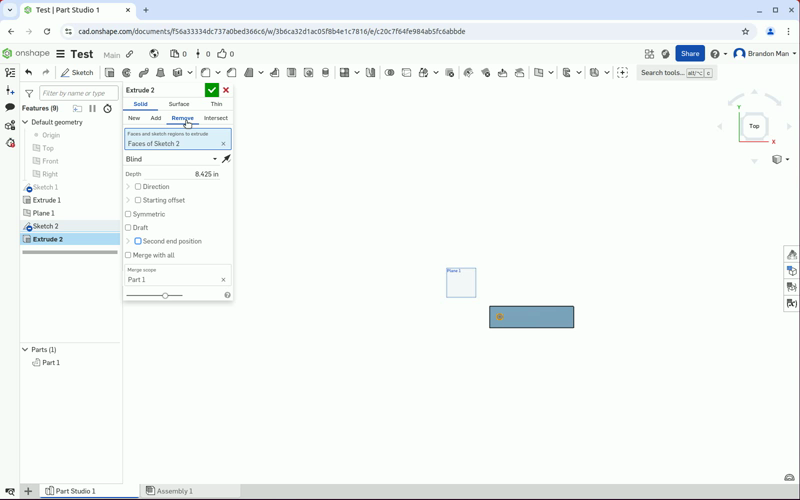
key(space)
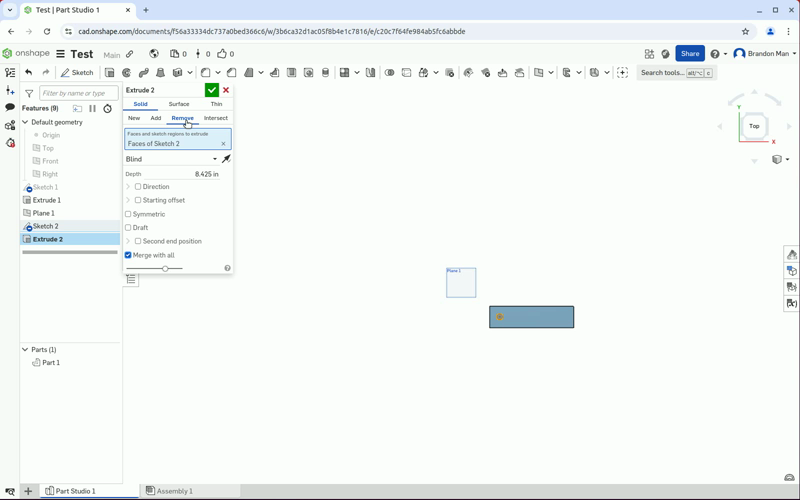
key(enter)
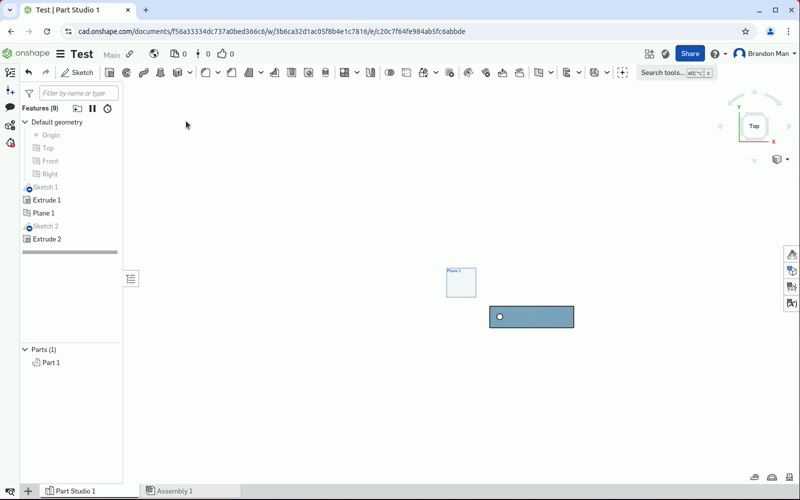
key(shift+h)
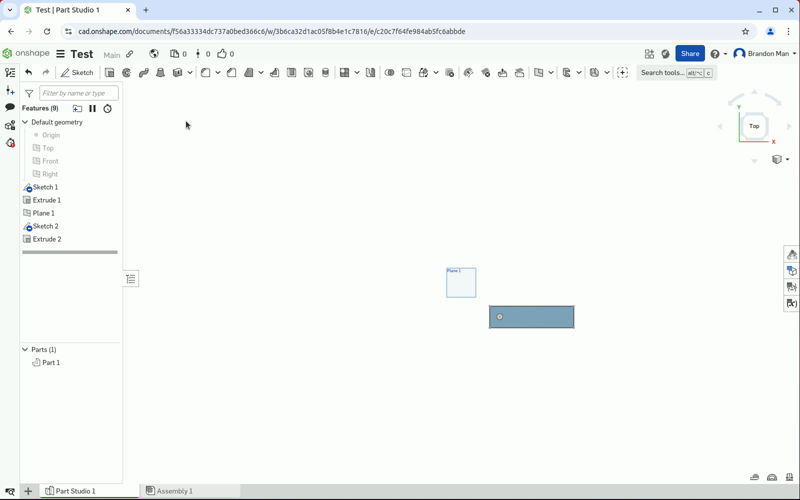
key(shift+h)
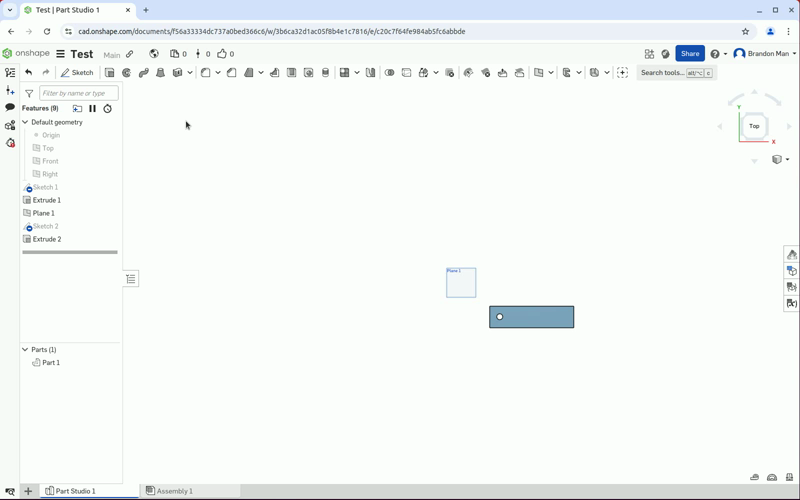
mouse_move(73, 189)
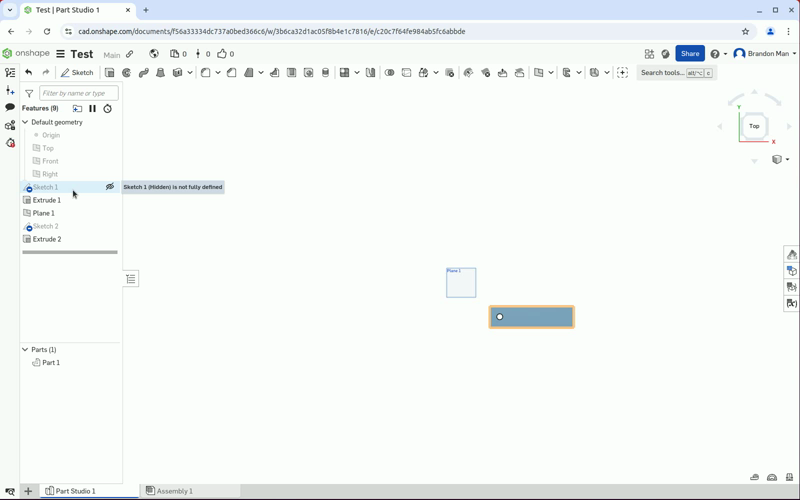
click(73, 189)
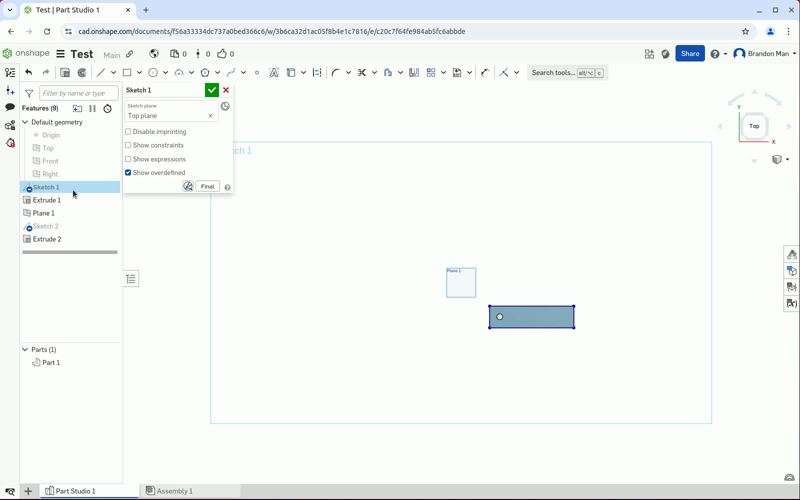
mouse_move(229, 92)
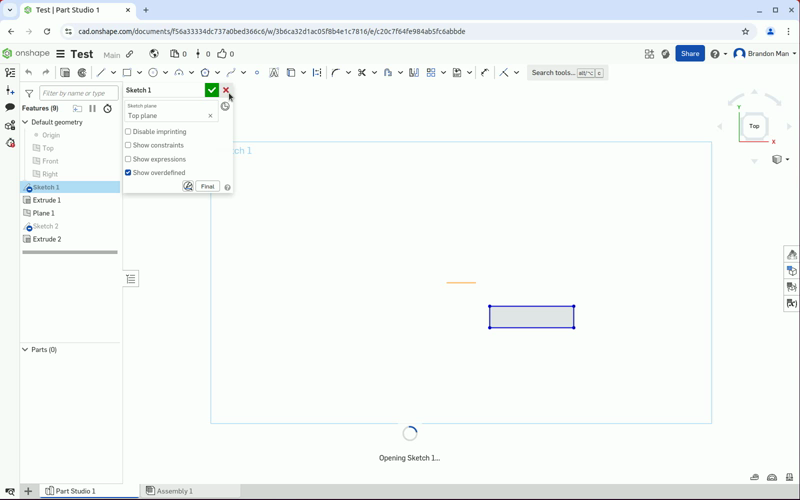
click(229, 92)
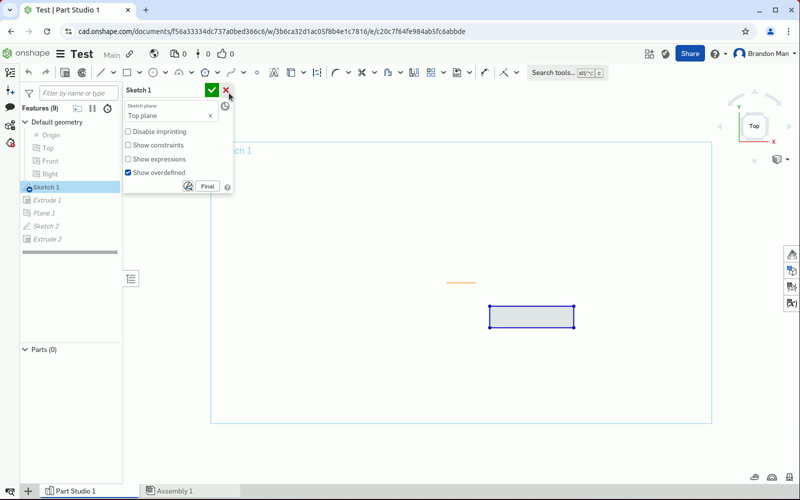
key(shift+s)
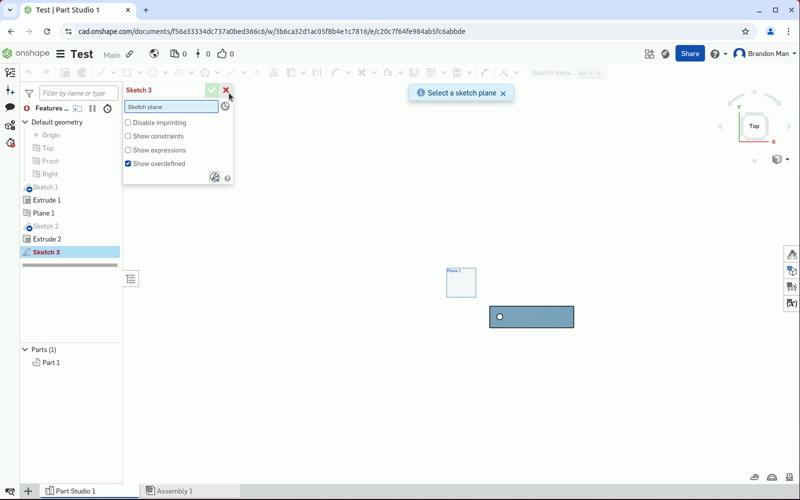
mouse_move(73, 215)
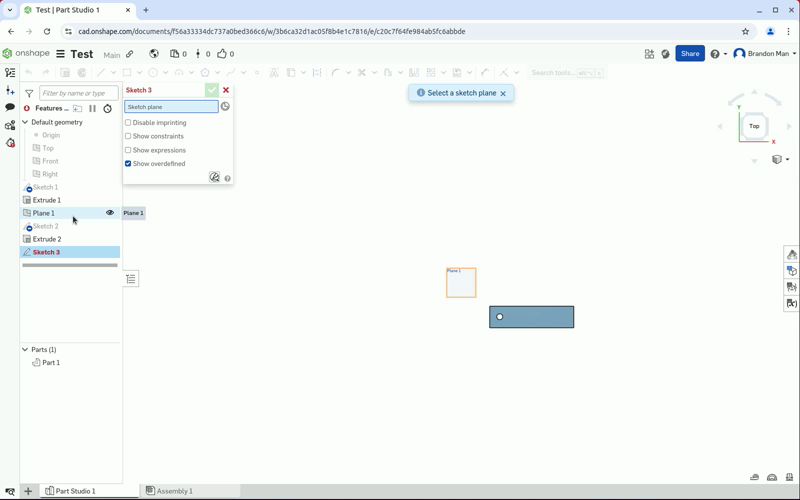
click(73, 215)
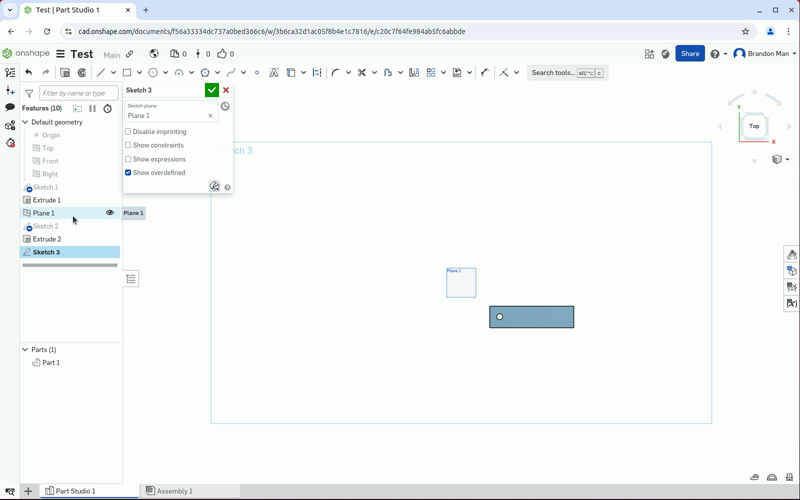
mouse_move(73, 352)
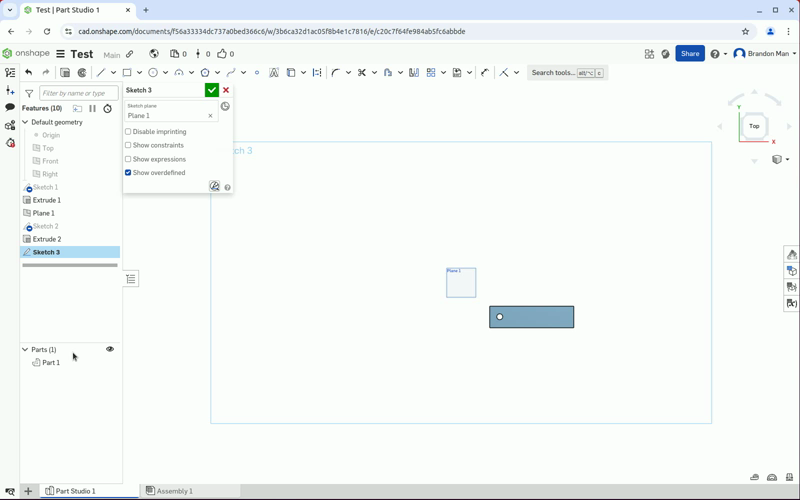
key(y)
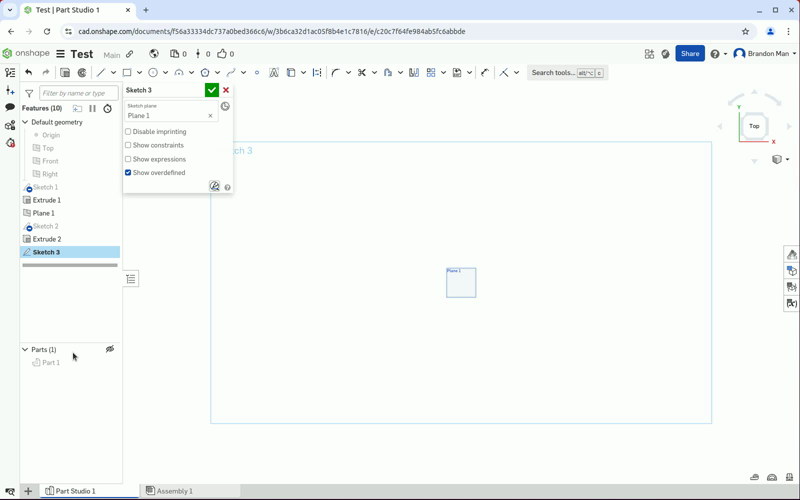
key(c)
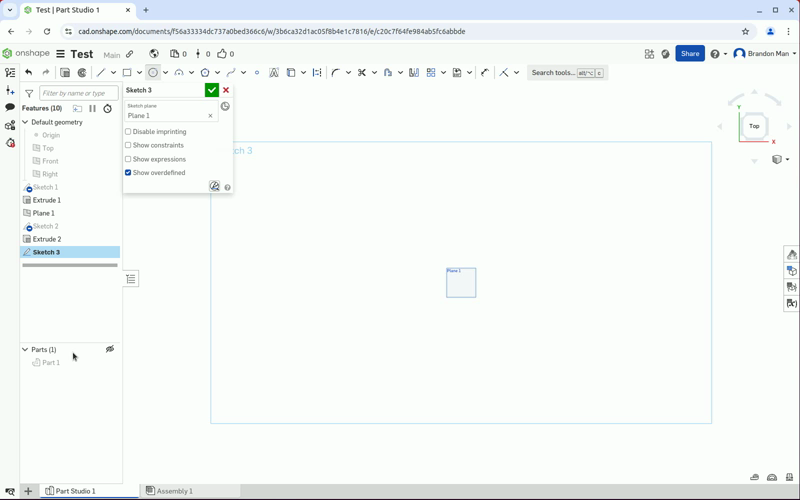
key_down(shift)
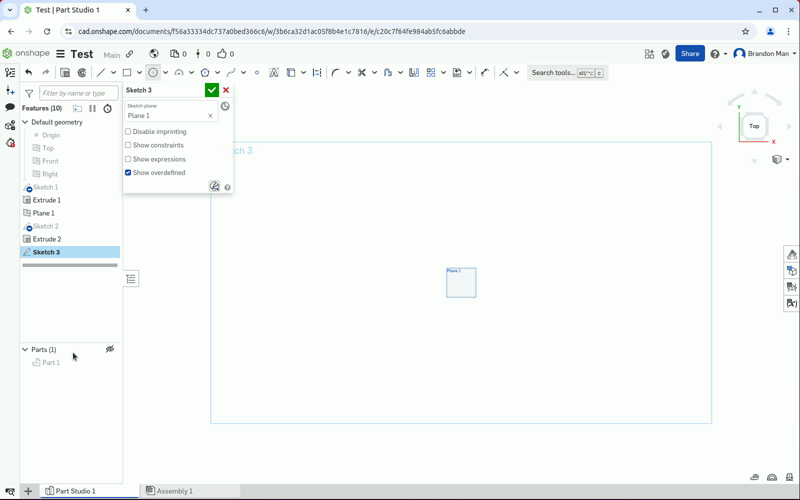
mouse_move(562, 316)
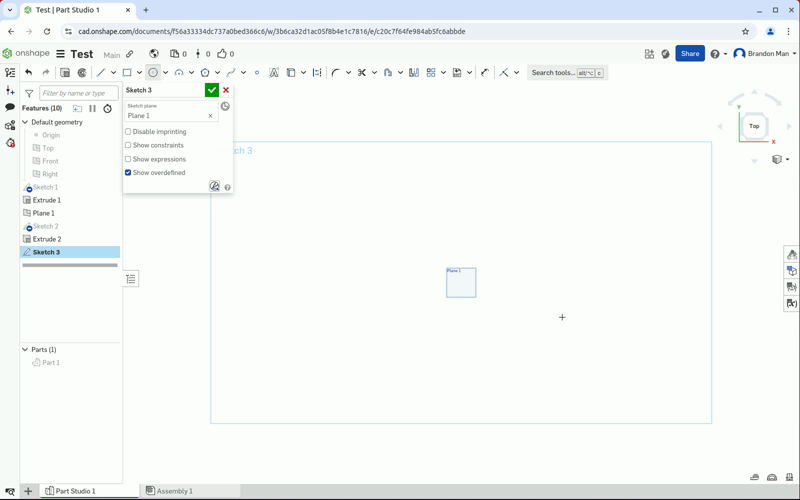
click(562, 316)
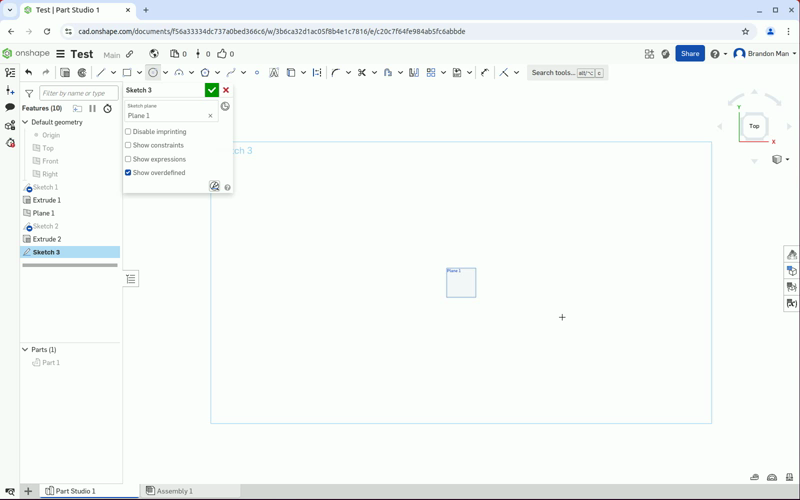
key_up(shift)
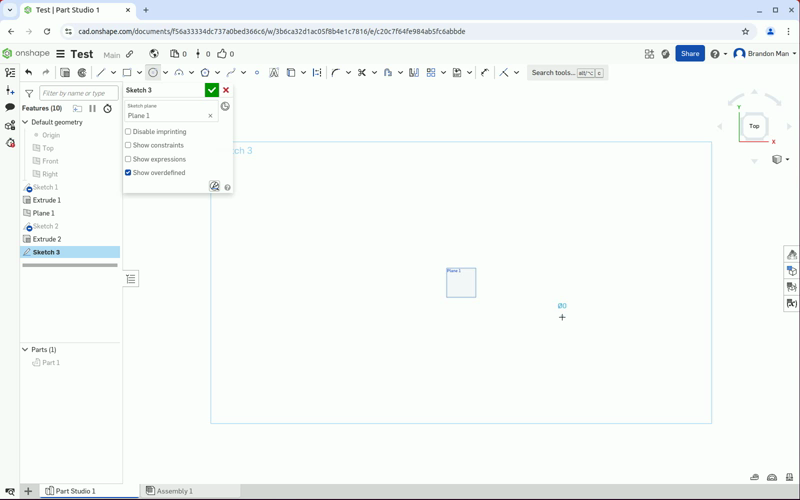
mouse_move(570, 316)
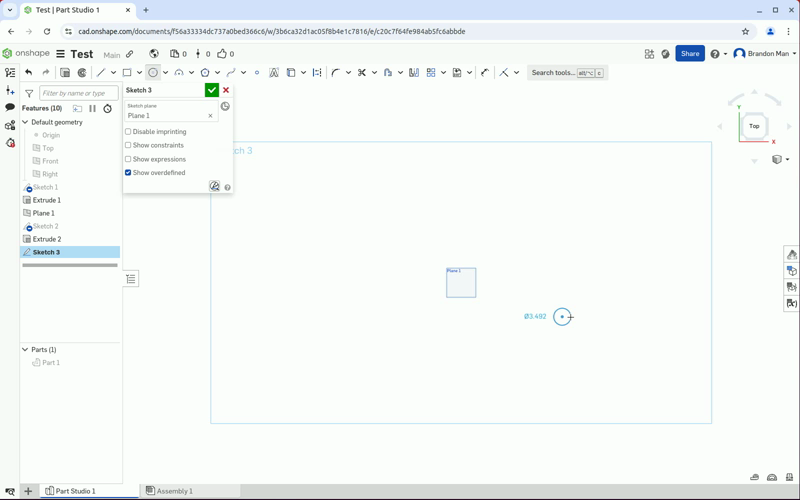
click(570, 316)
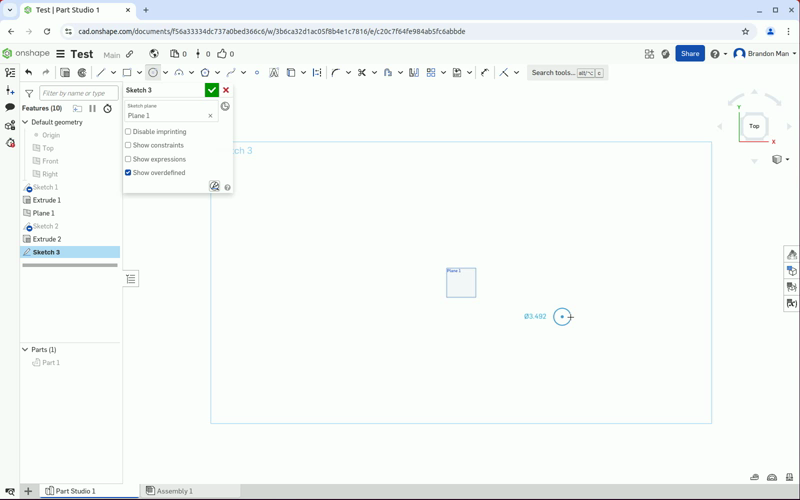
key(esc)
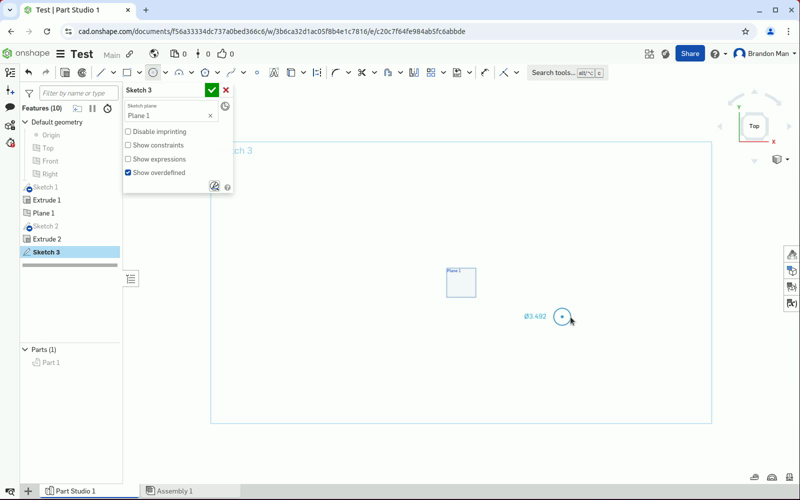
mouse_move(561, 309)
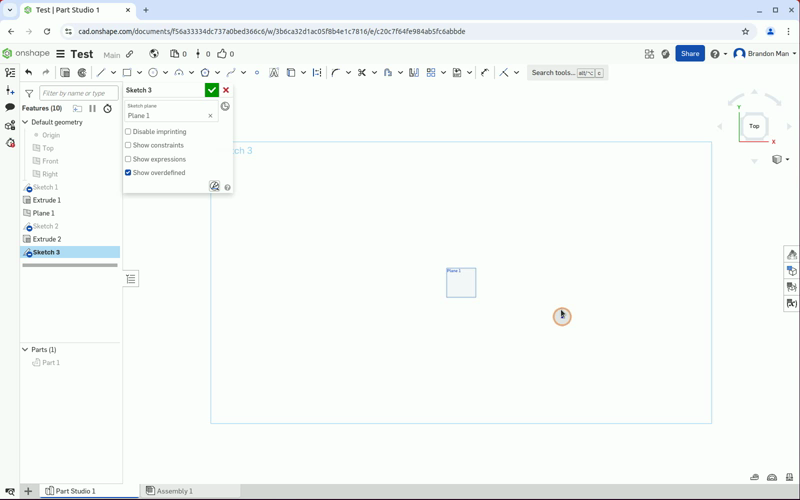
scroll(6)
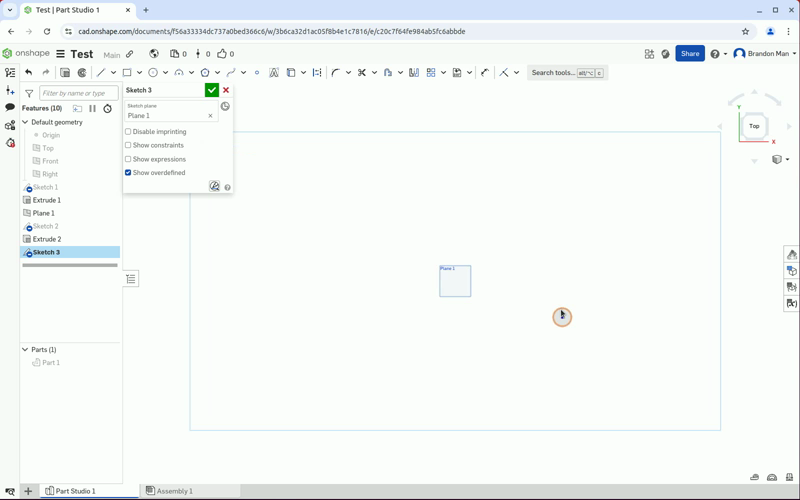
scroll(6)
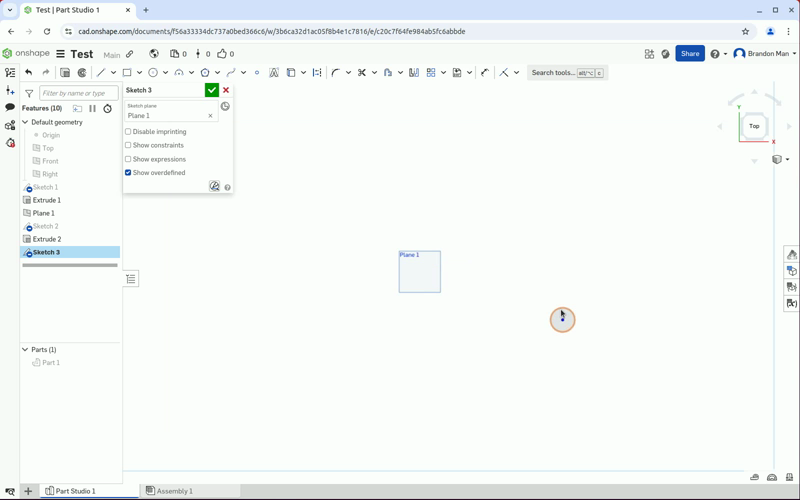
scroll(6)
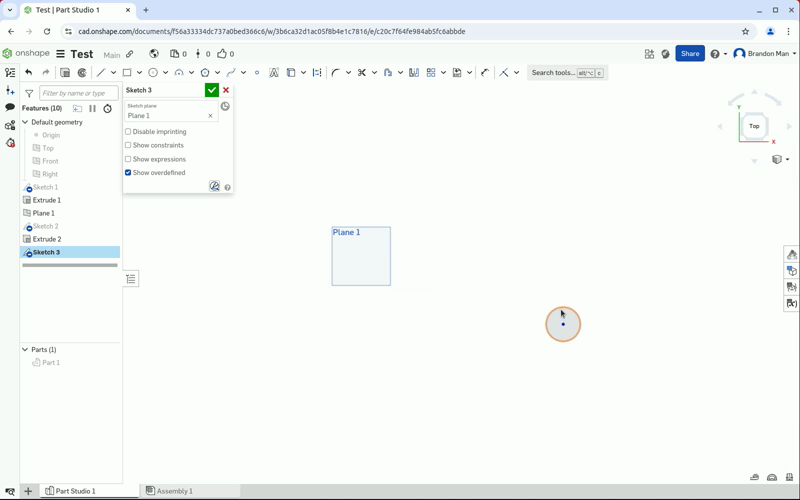
scroll(6)
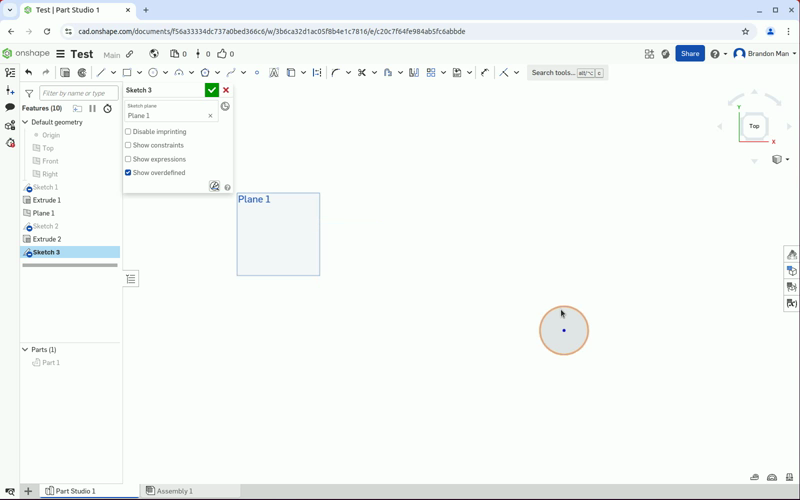
scroll(6)
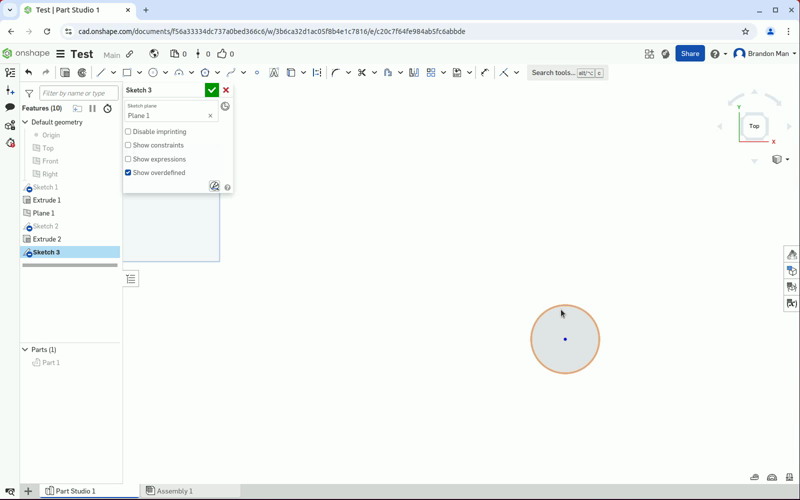
scroll(6)
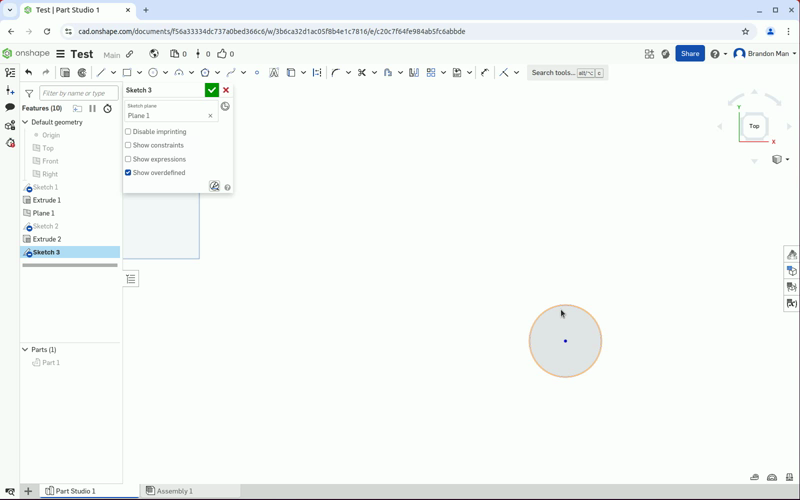
scroll(6)
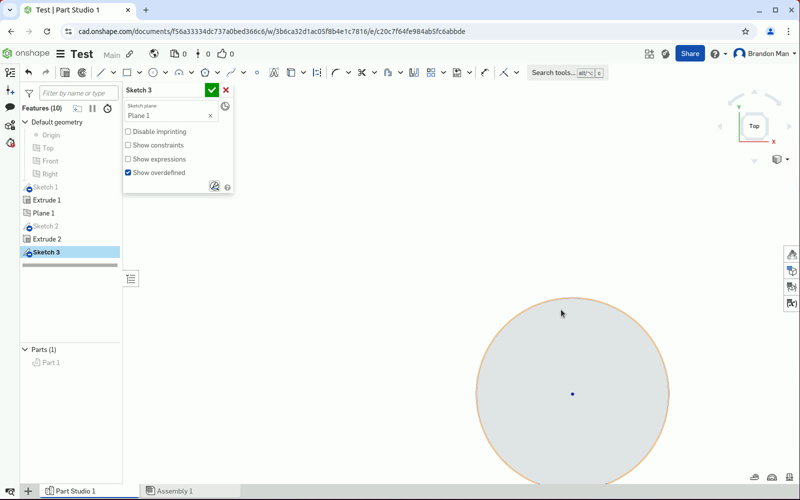
click(561, 309)
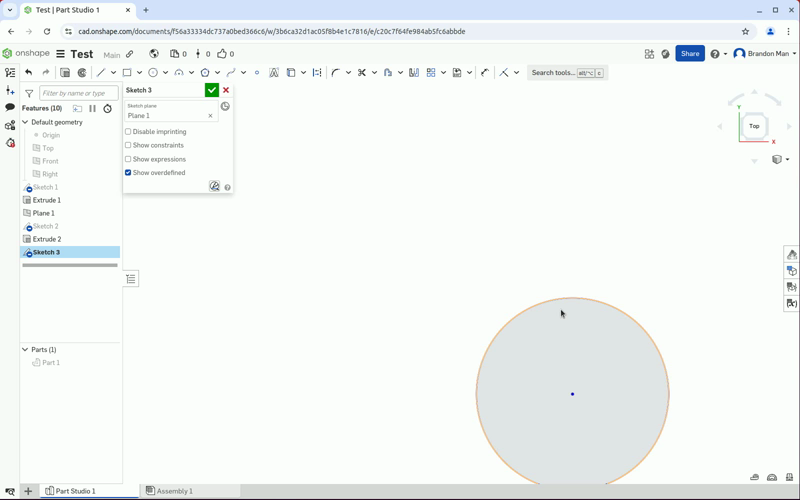
scroll(-6)
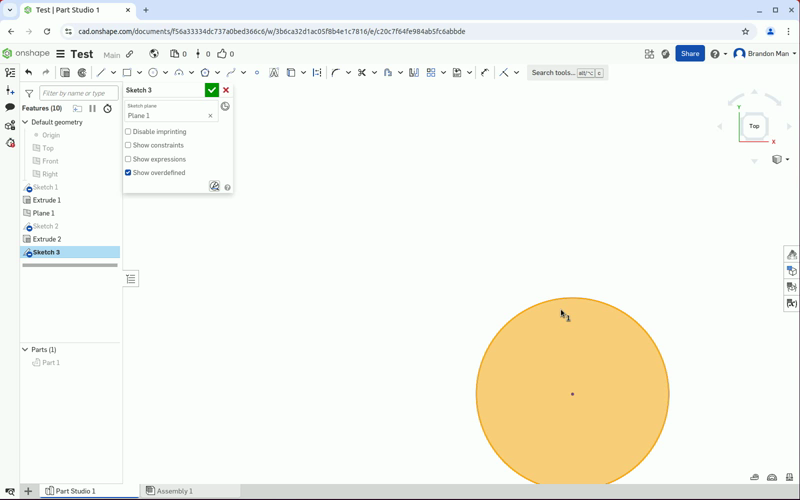
scroll(-6)
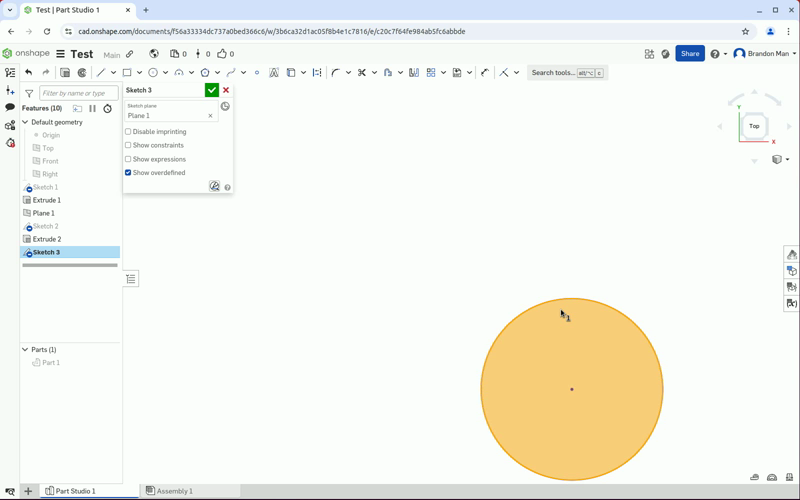
scroll(-6)
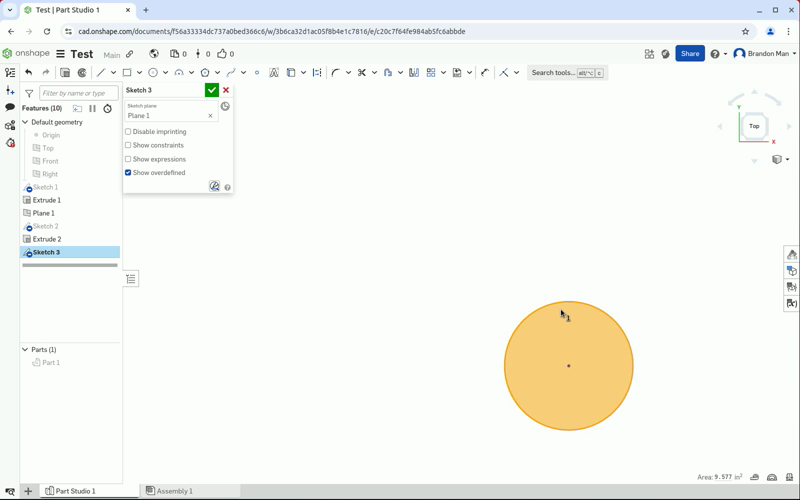
scroll(-6)
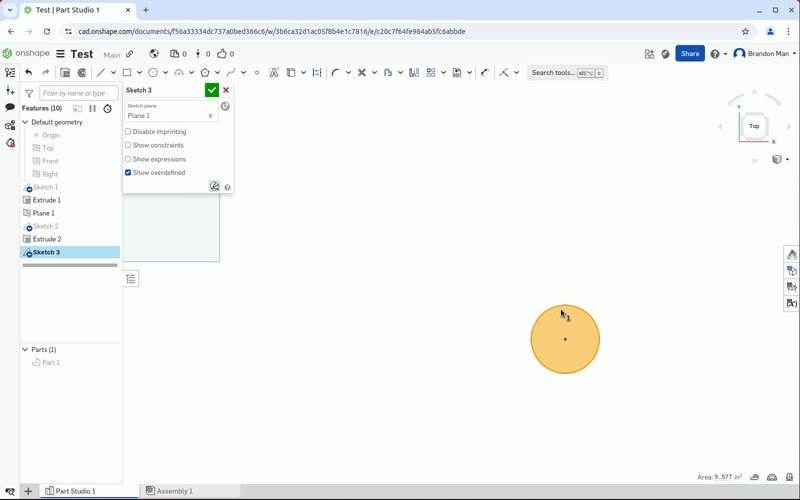
scroll(-6)
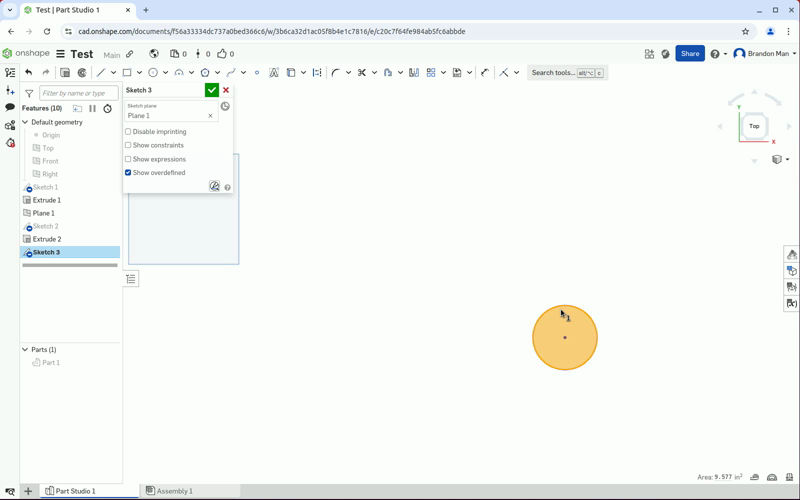
scroll(-6)
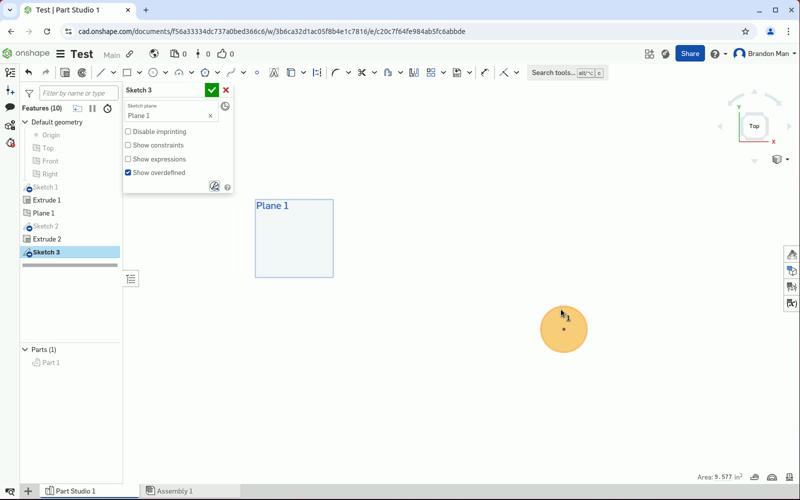
scroll(-6)
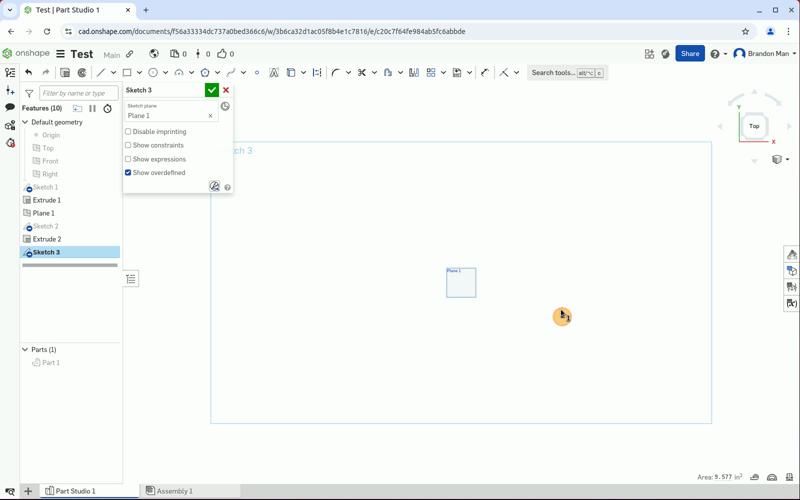
mouse_move(73, 352)
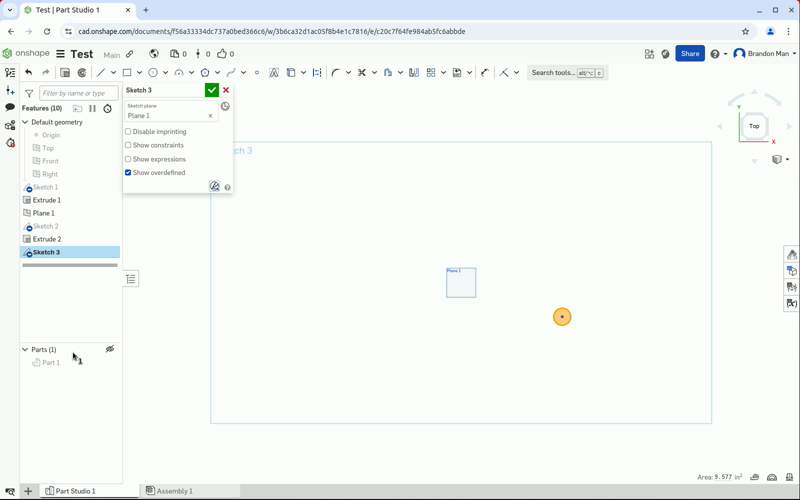
key(shift+y)
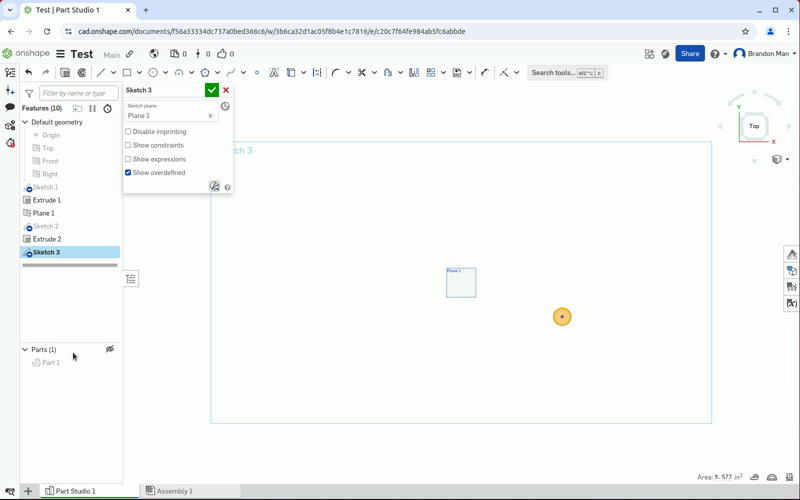
key(shift+e)
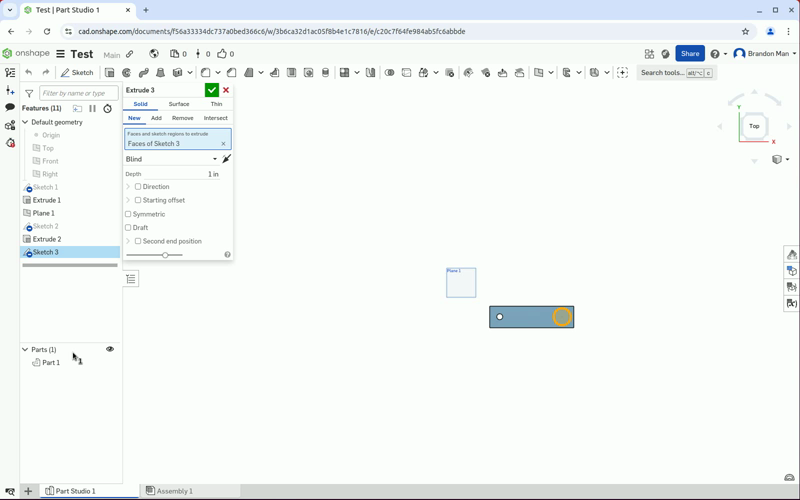
mouse_move(143, 106)
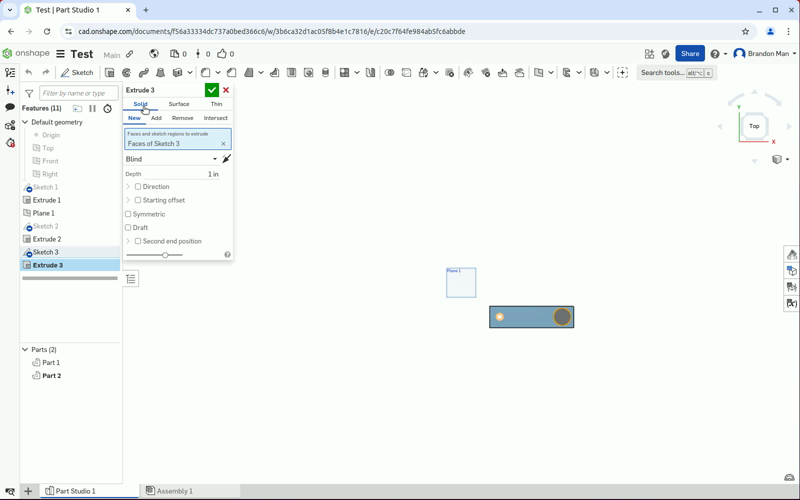
click(143, 106)
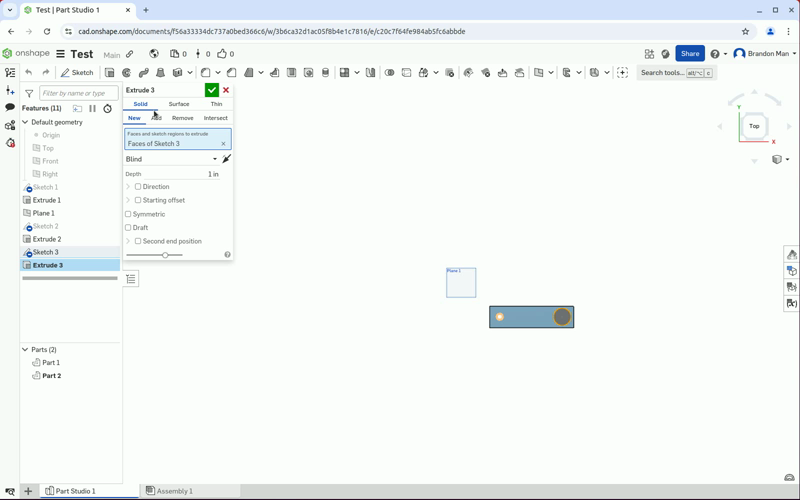
mouse_move(186, 120)
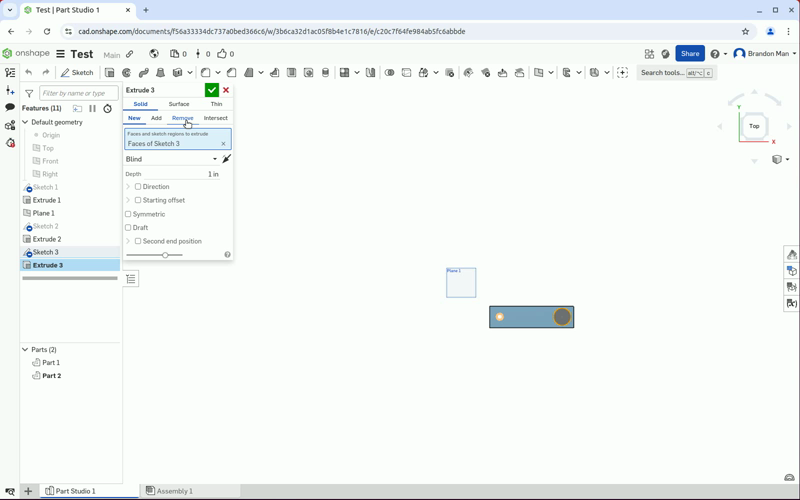
click(186, 120)
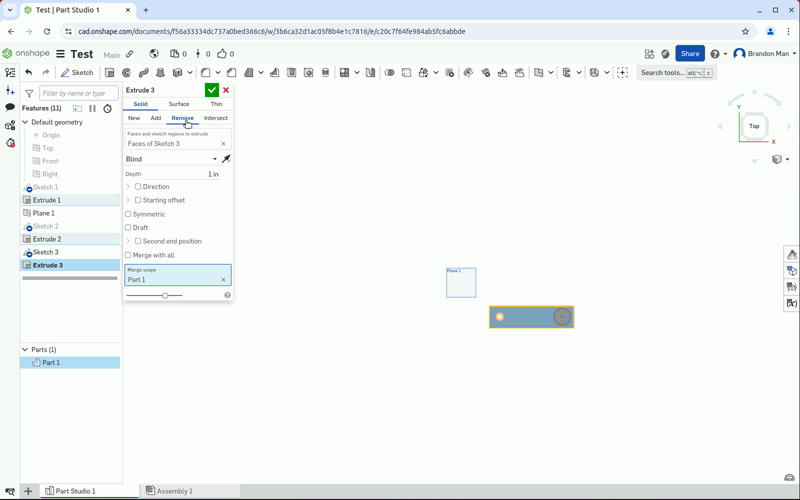
key(tab, 4)
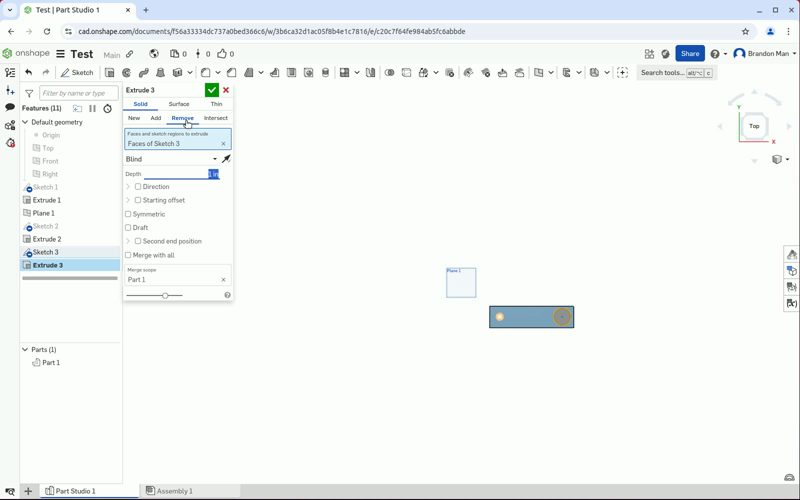
text(8.425)
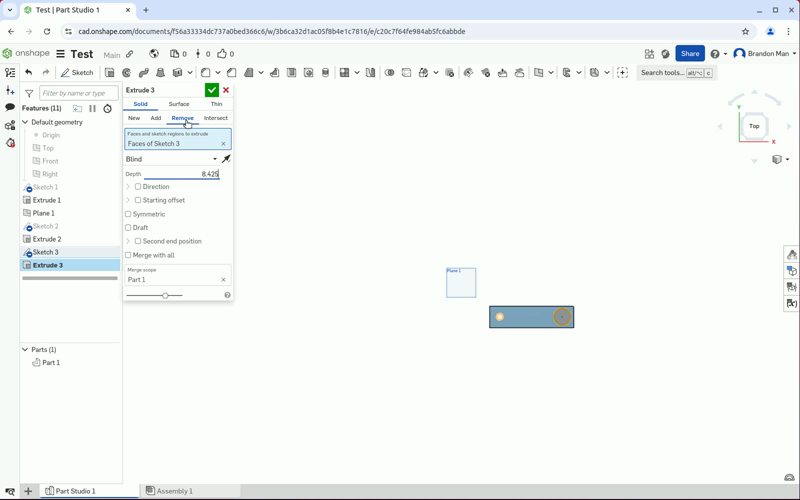
key(tab, 6)
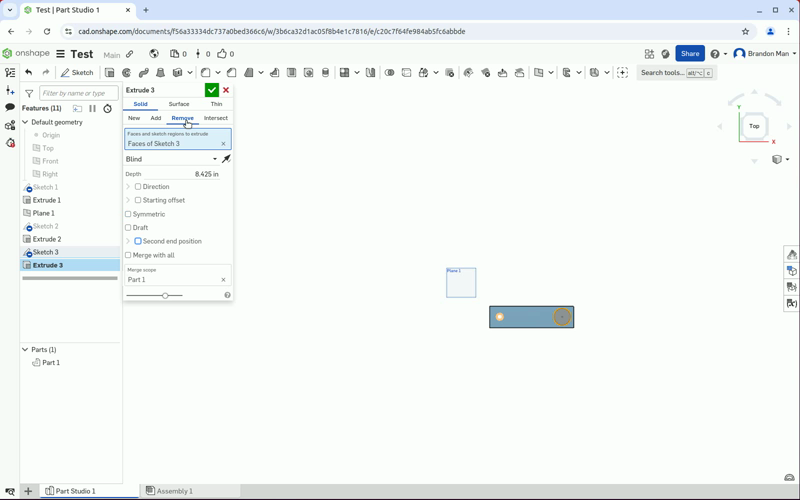
key(space)
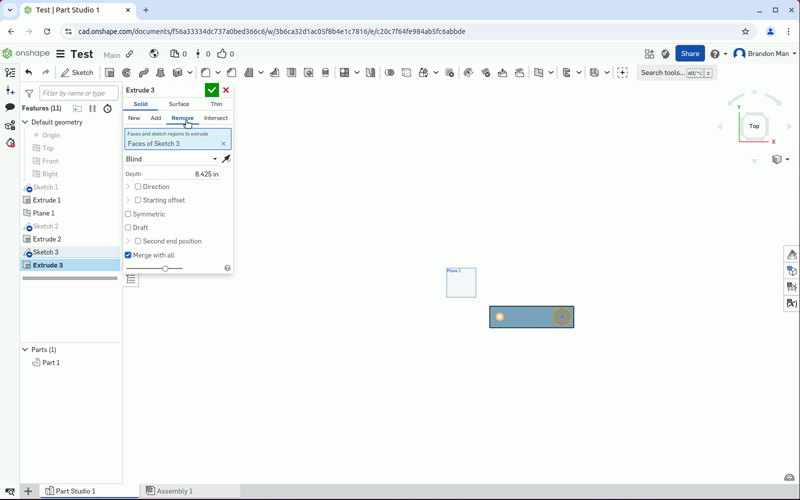
key(enter)
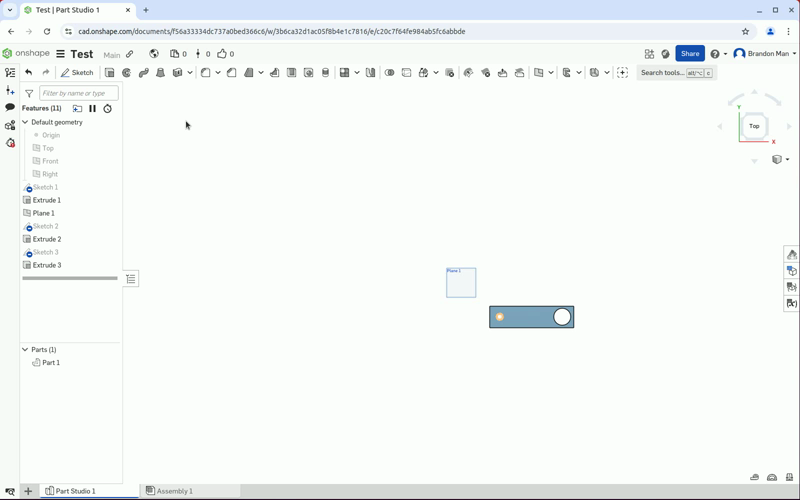
key(shift+h)
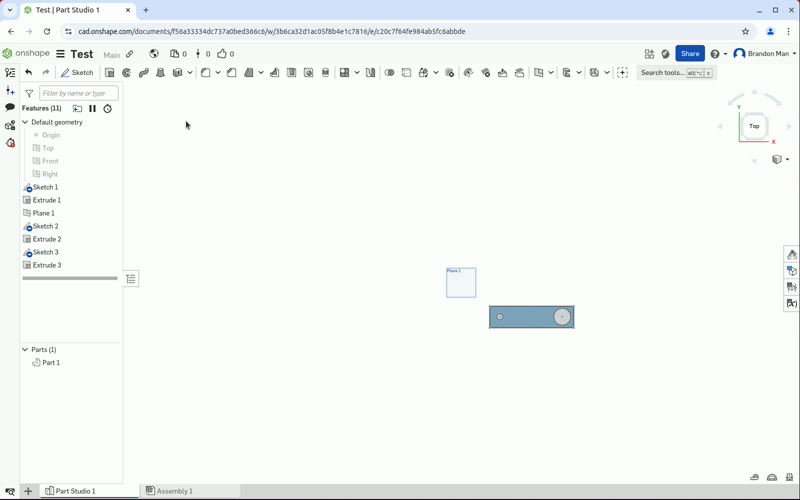
key(shift+h)
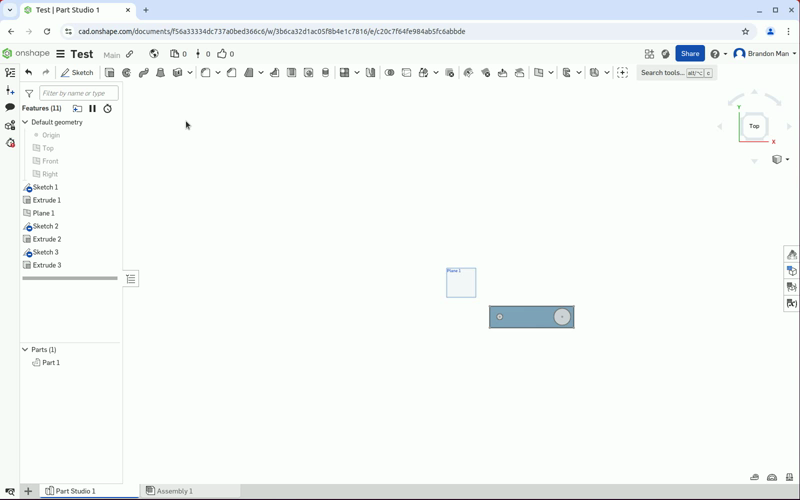
key(shift+7)
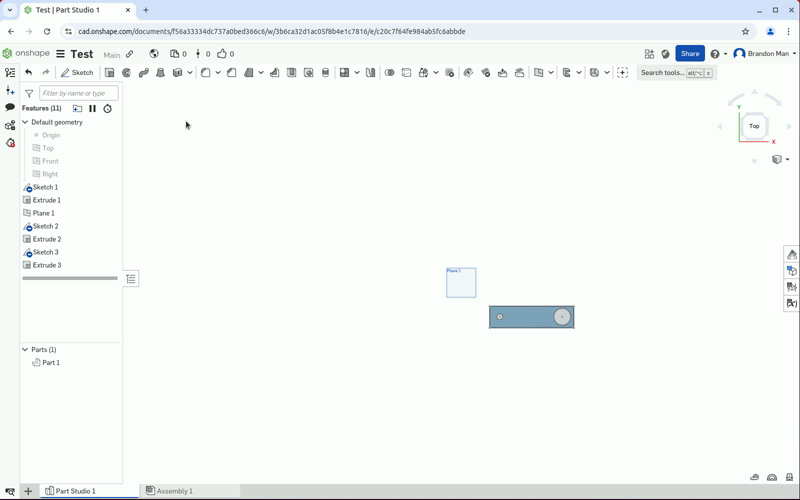
key(up, 3)
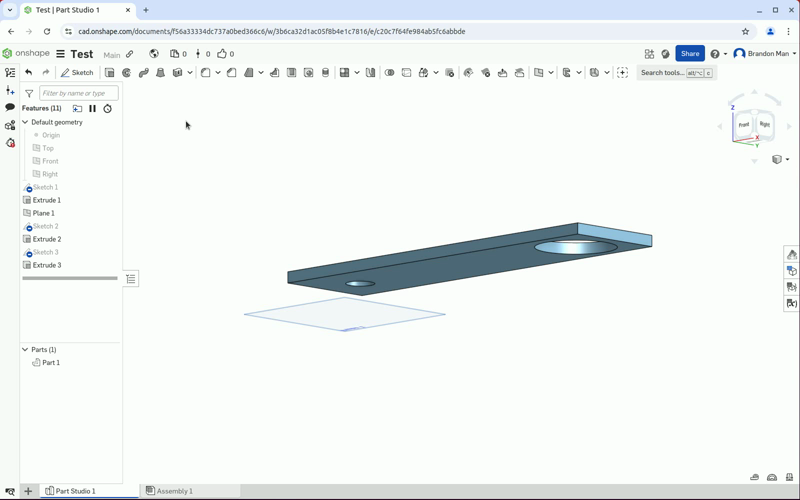
key(left, 3)
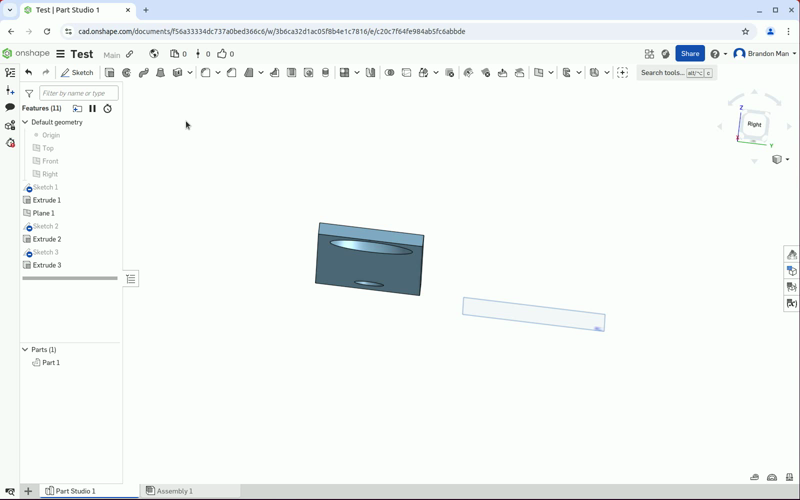
key(right, 3)
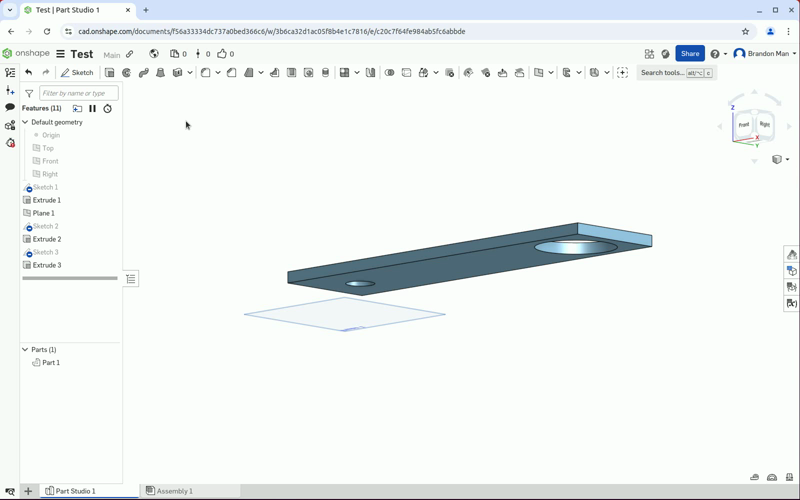
key(down, 3)
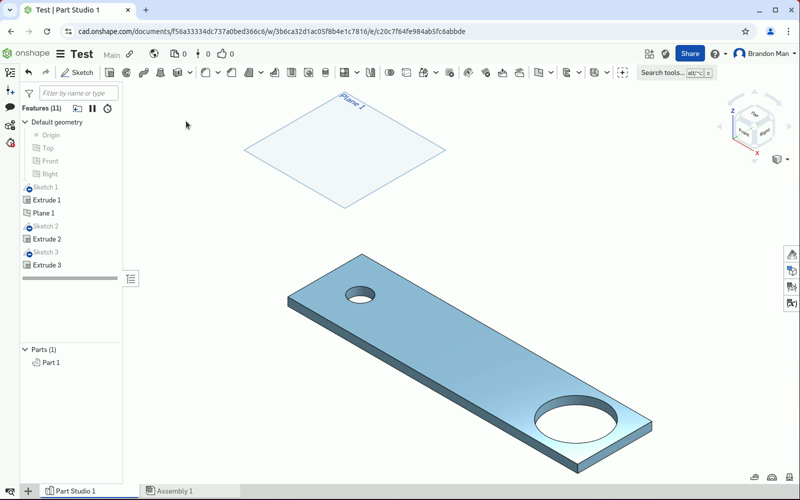
mouse_move(73, 189)
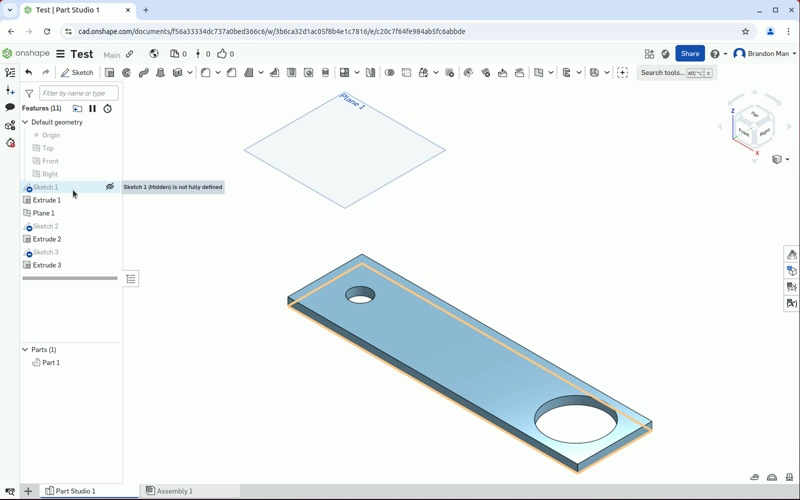
click(73, 189)